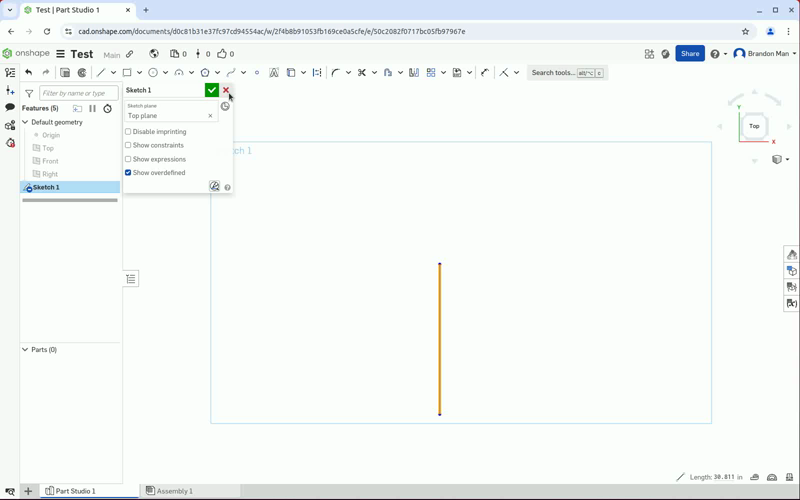
key(shift+h)
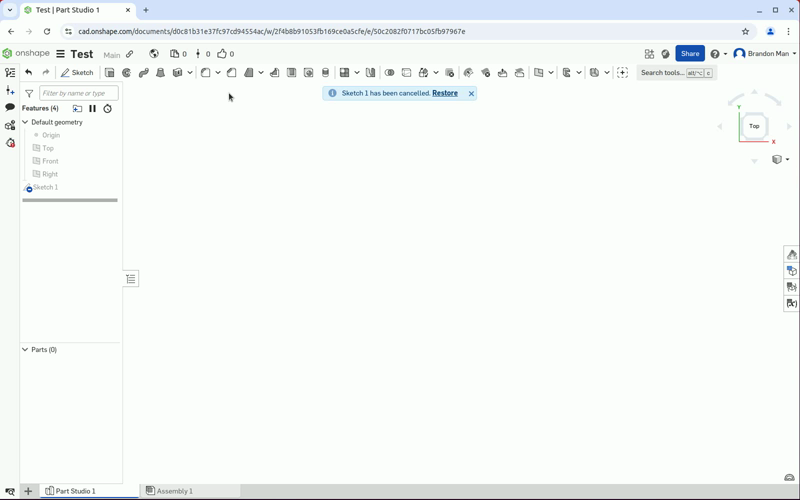
mouse_move(73, 352)
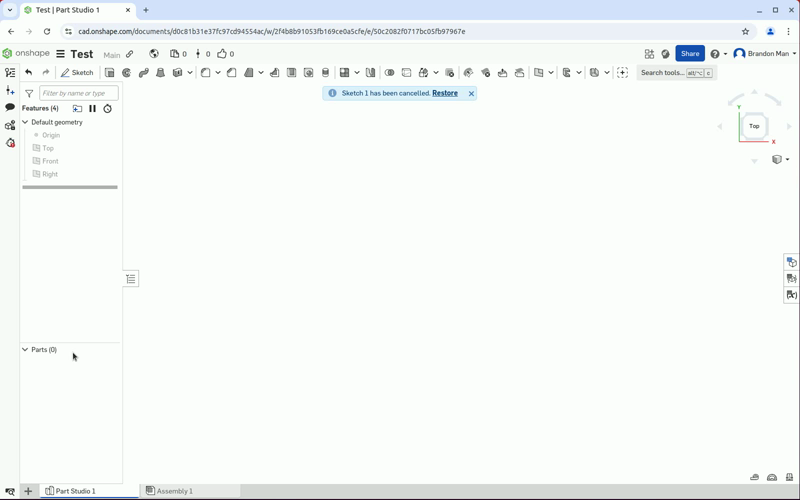
key(y)
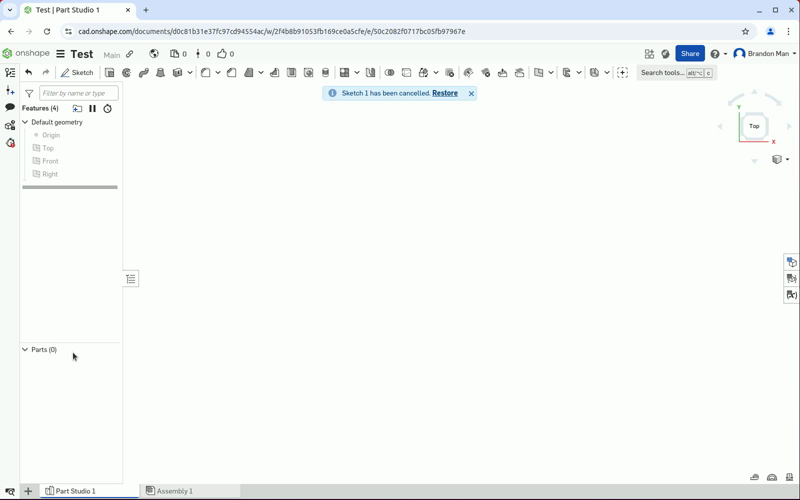
key(shift+p)
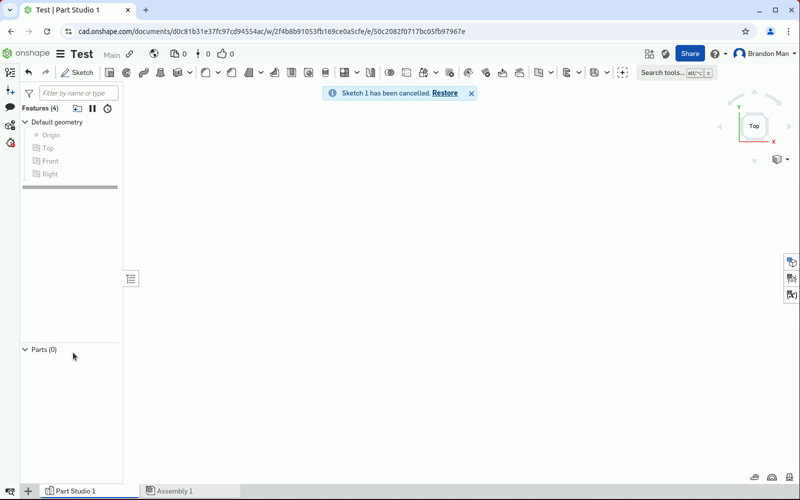
key(space)
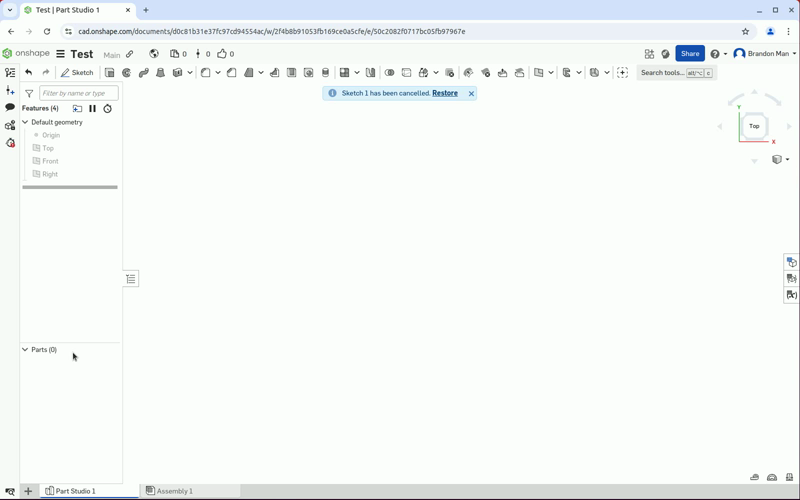
key_down(shift)
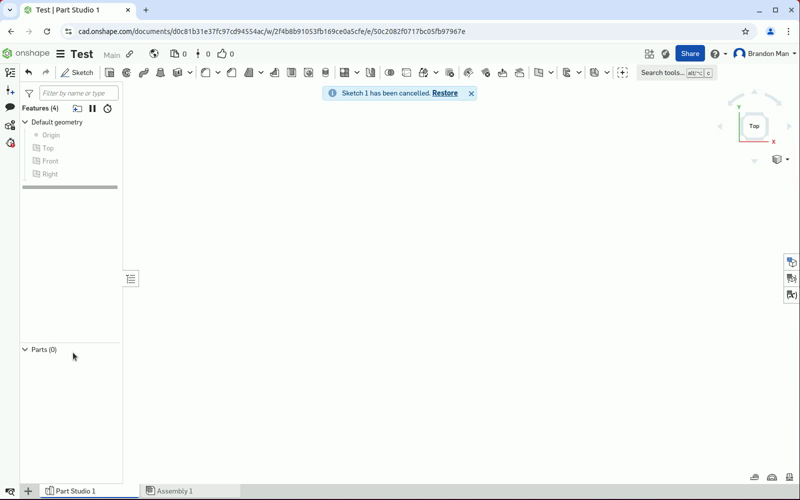
key(up)
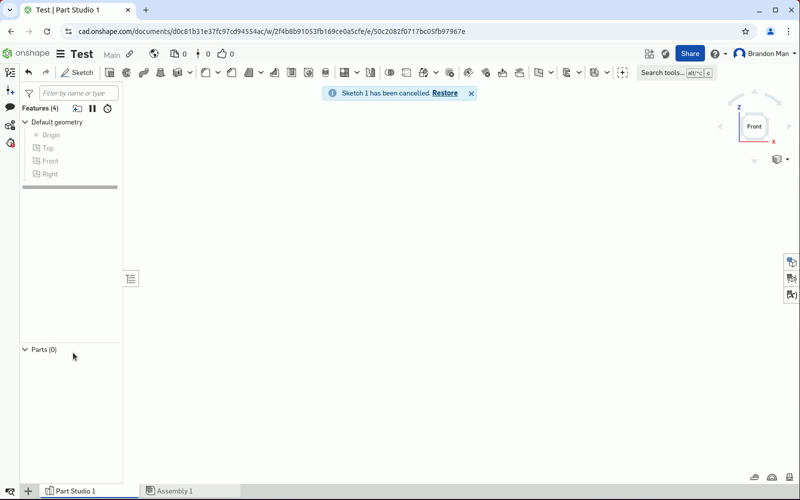
key_up(shift)
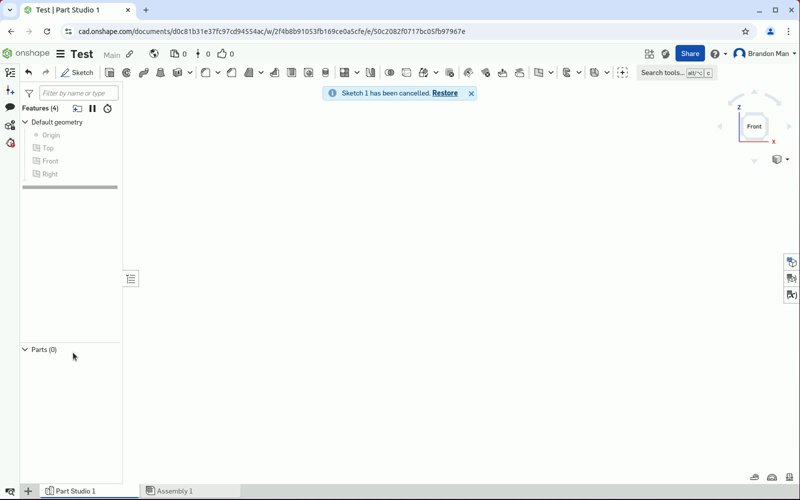
key(space)
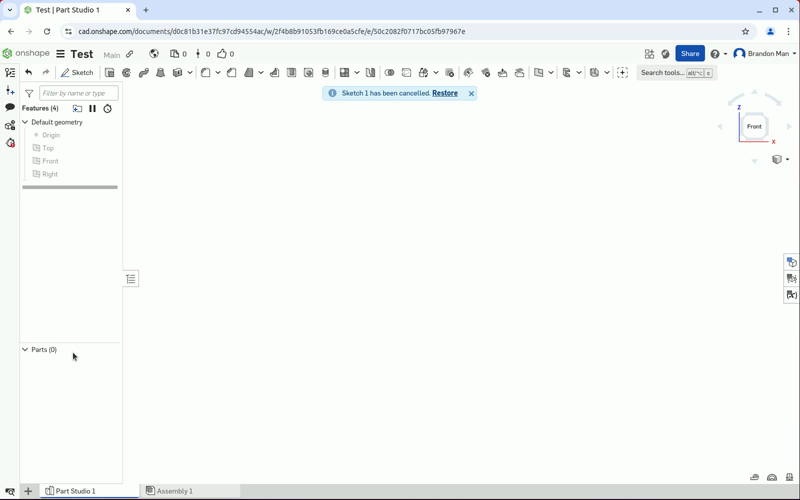
key_down(shift)
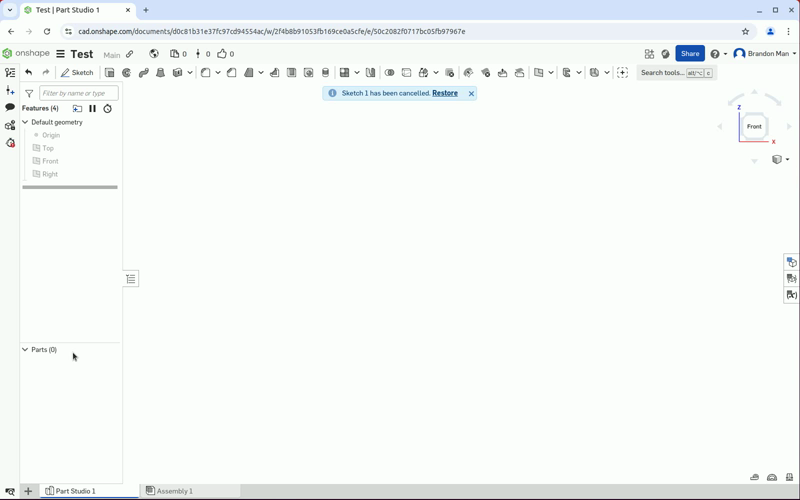
key(left)
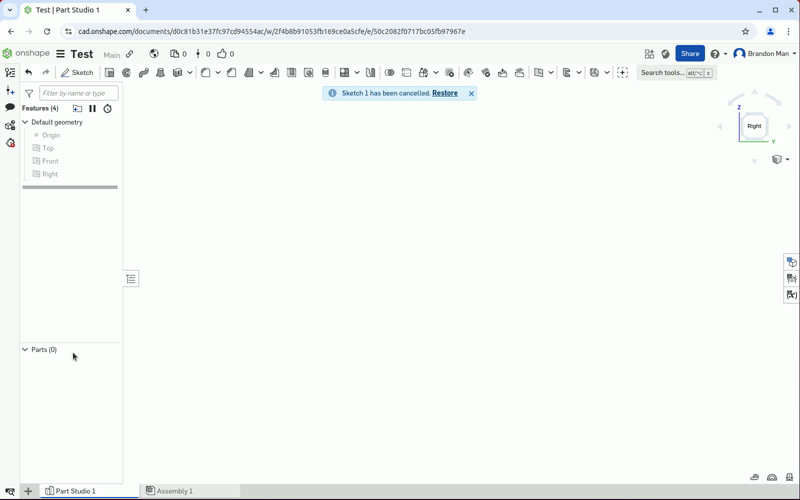
key_up(shift)
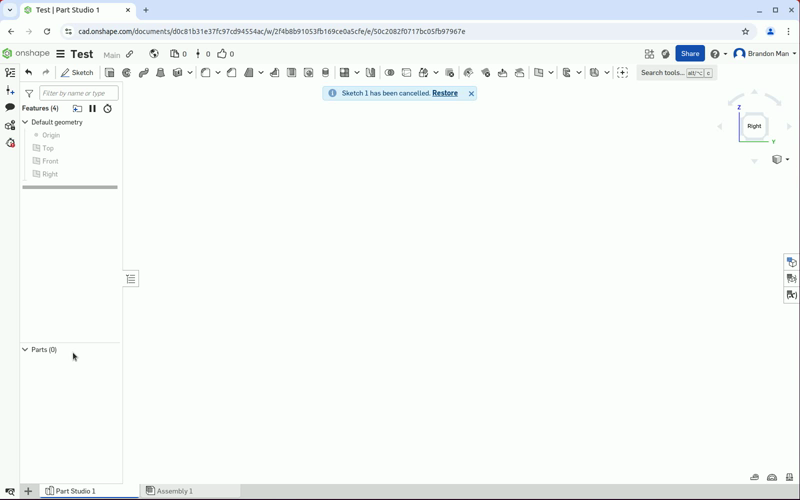
mouse_move(73, 352)
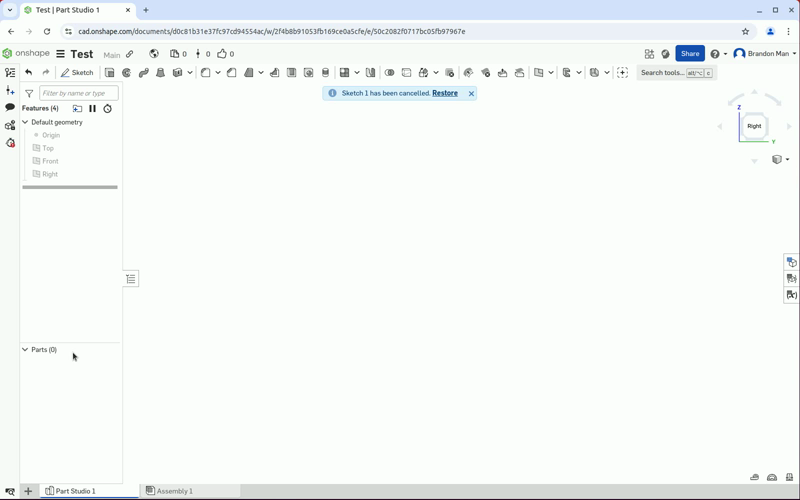
key(shift+y)
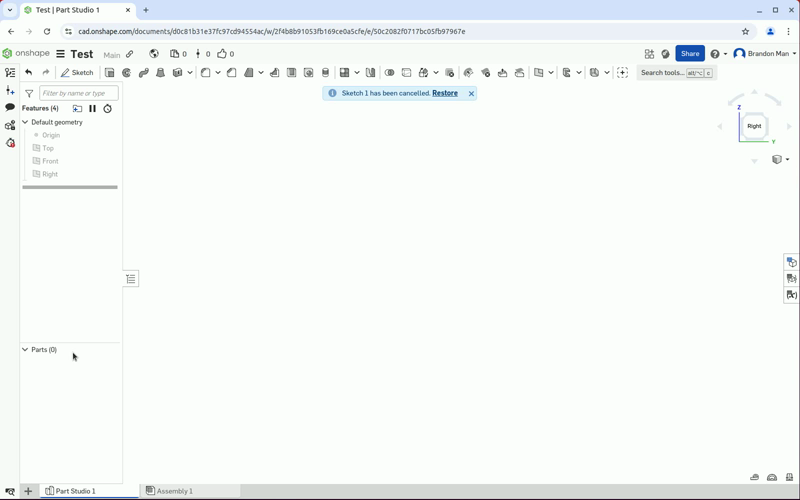
key(shift+s)
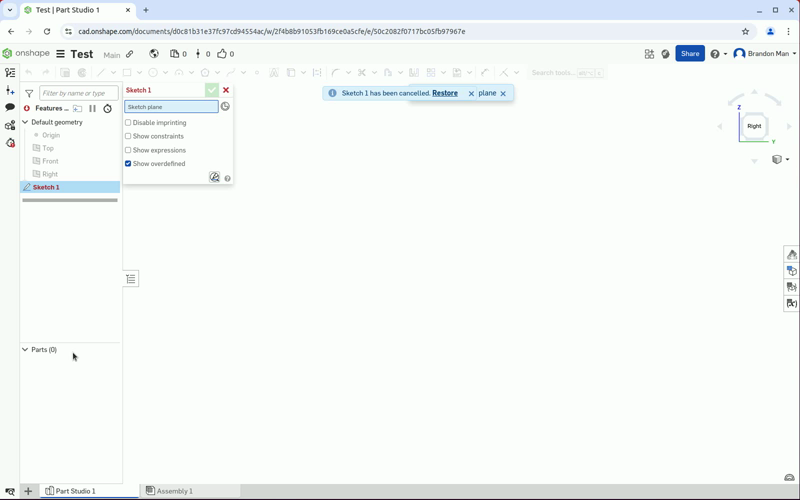
mouse_move(73, 176)
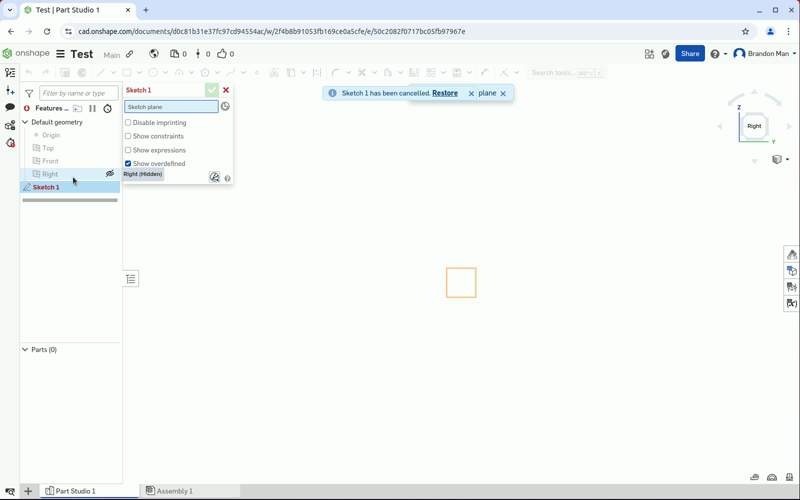
click(73, 176)
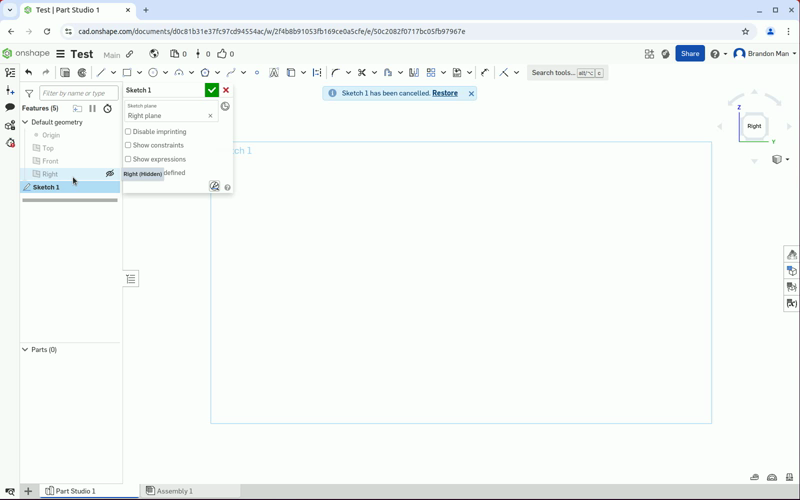
mouse_move(73, 352)
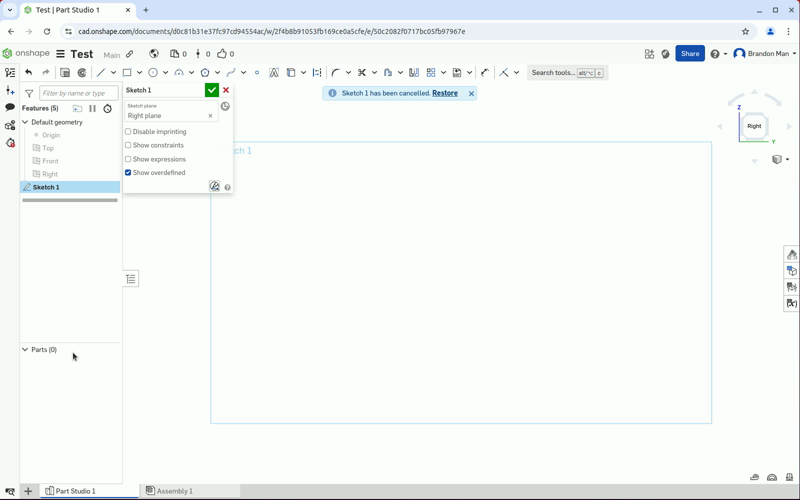
key(y)
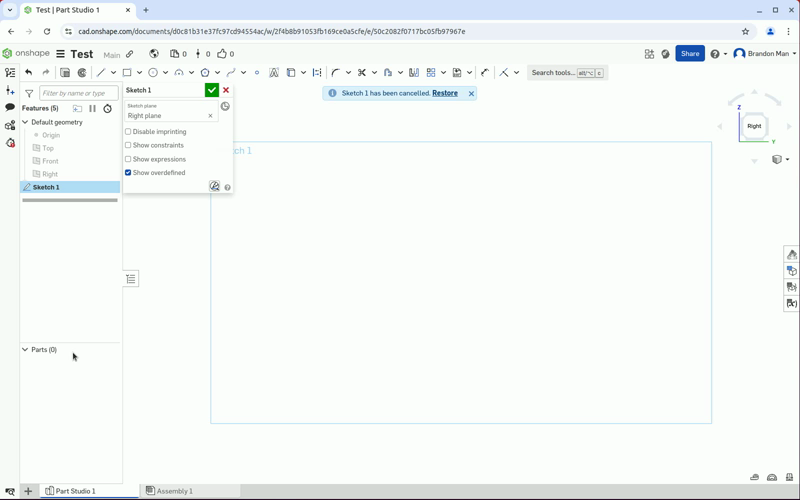
key(c)
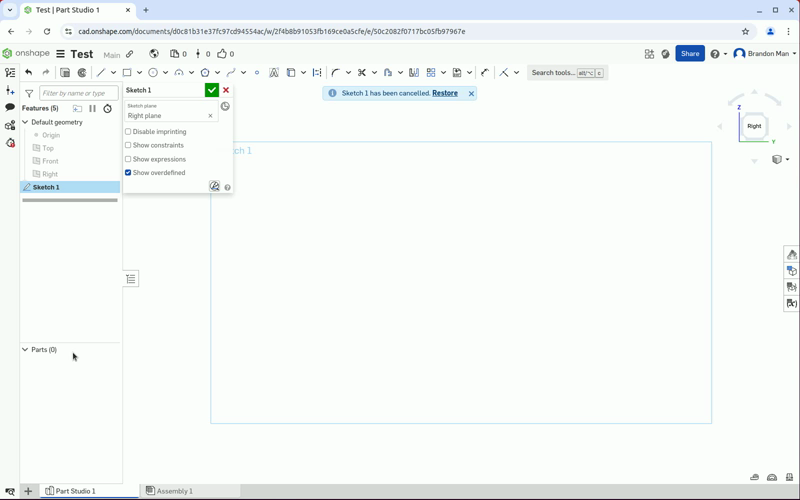
key_down(shift)
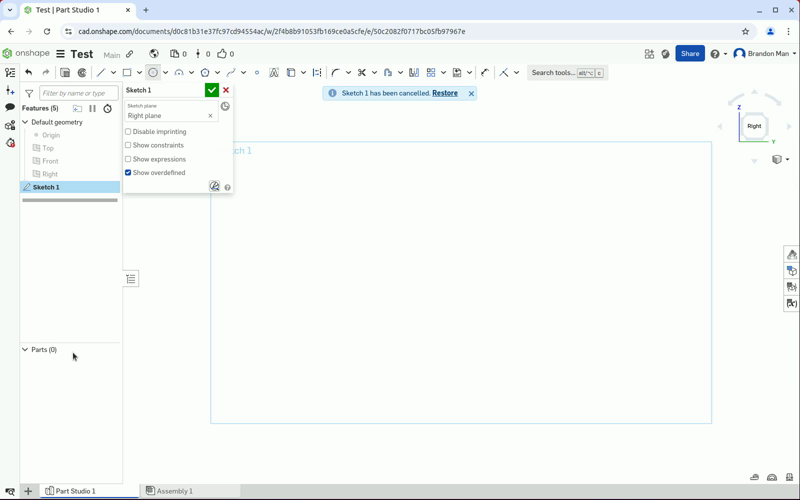
mouse_move(365, 316)
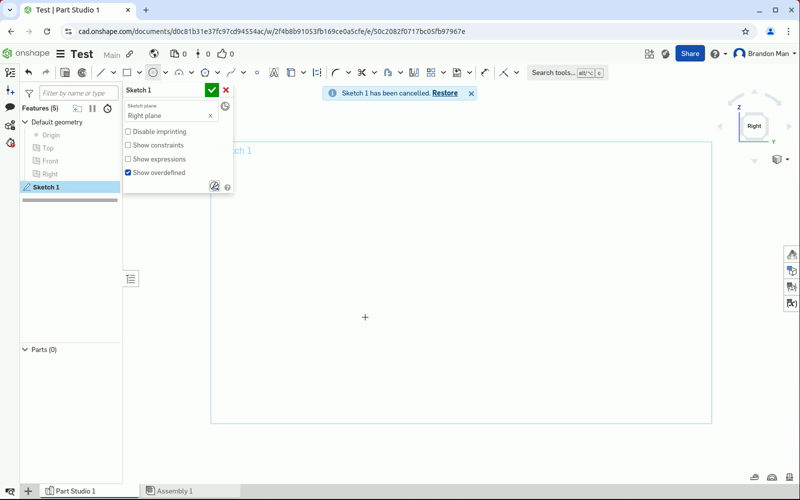
click(365, 316)
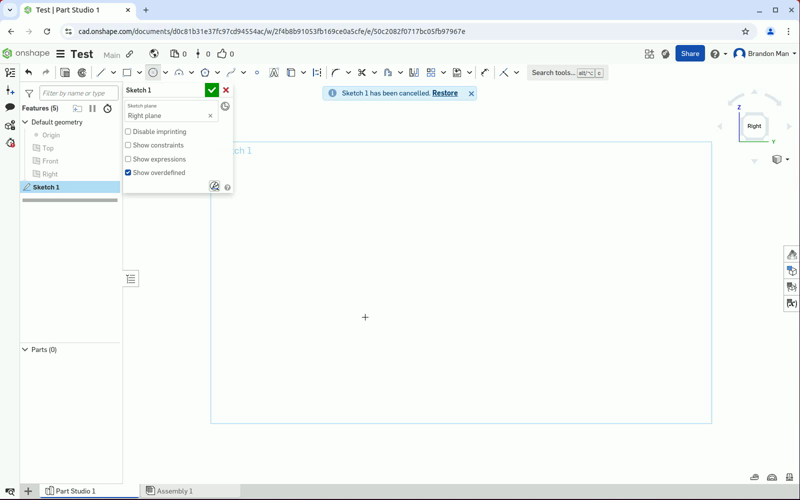
key_up(shift)
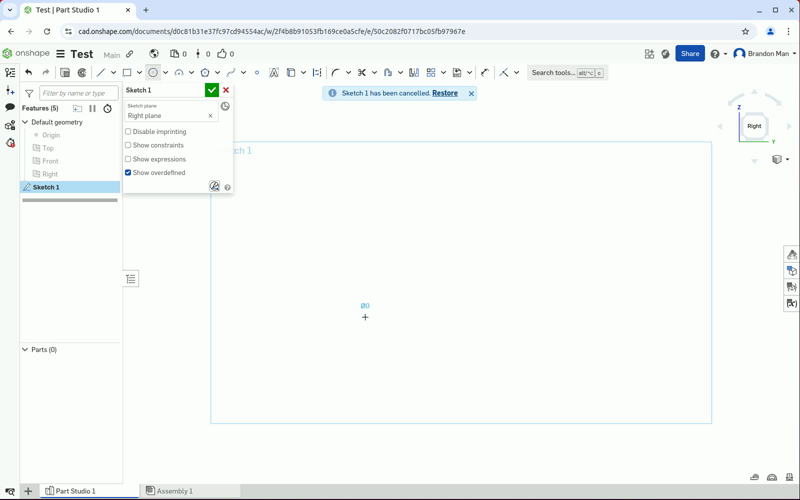
mouse_move(381, 316)
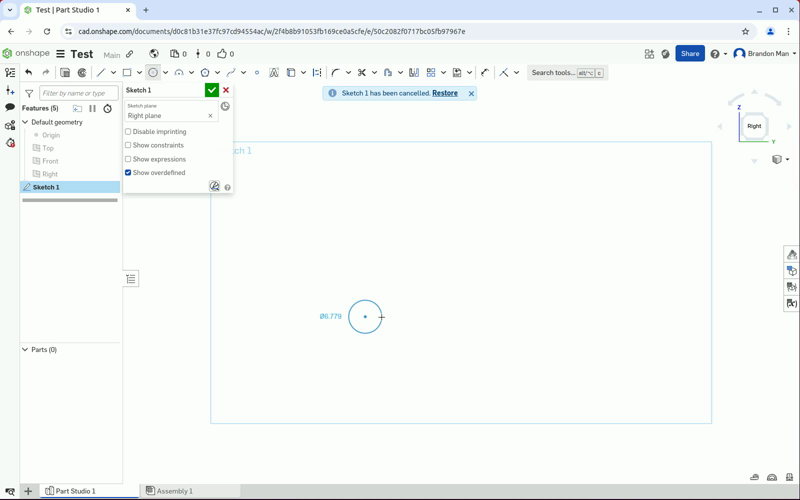
click(381, 316)
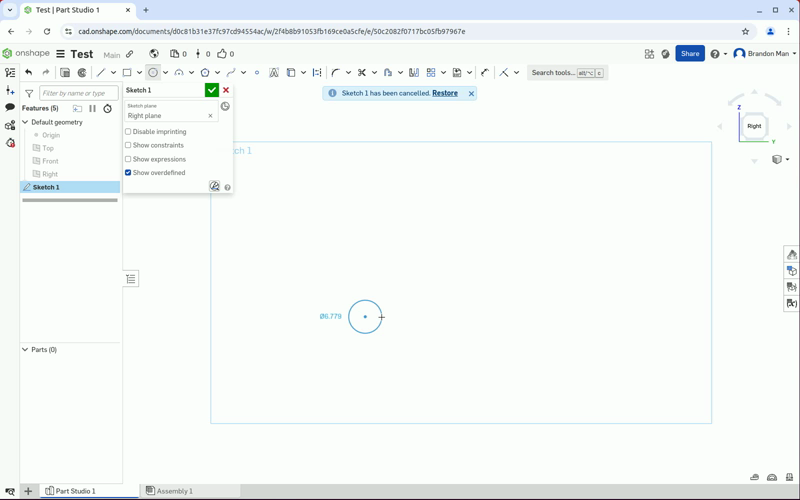
key(esc)
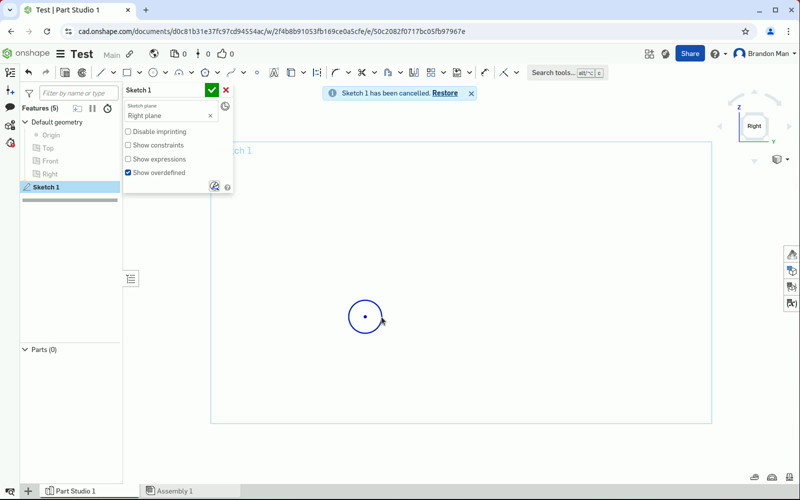
mouse_move(373, 325)
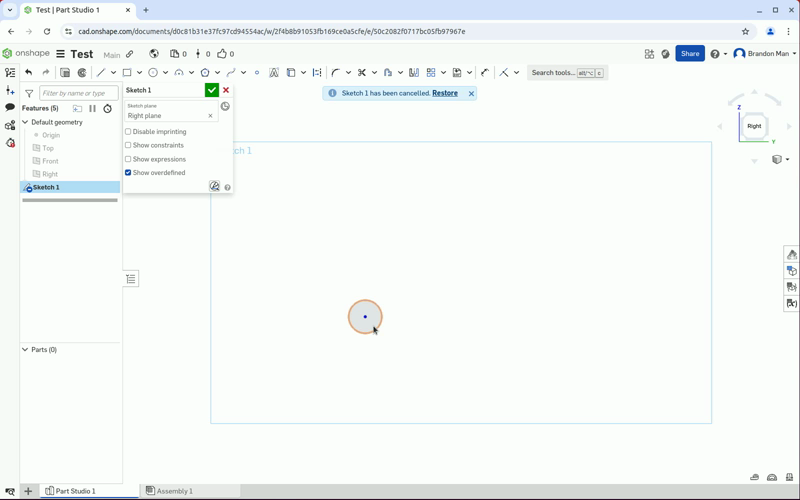
scroll(6)
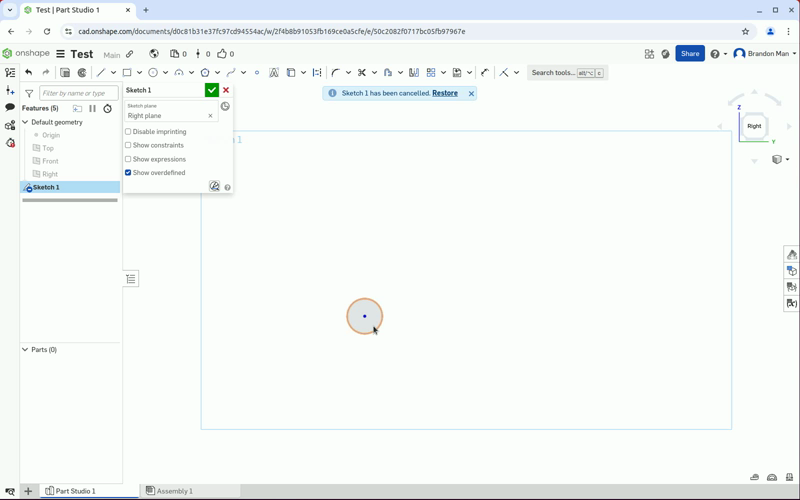
scroll(6)
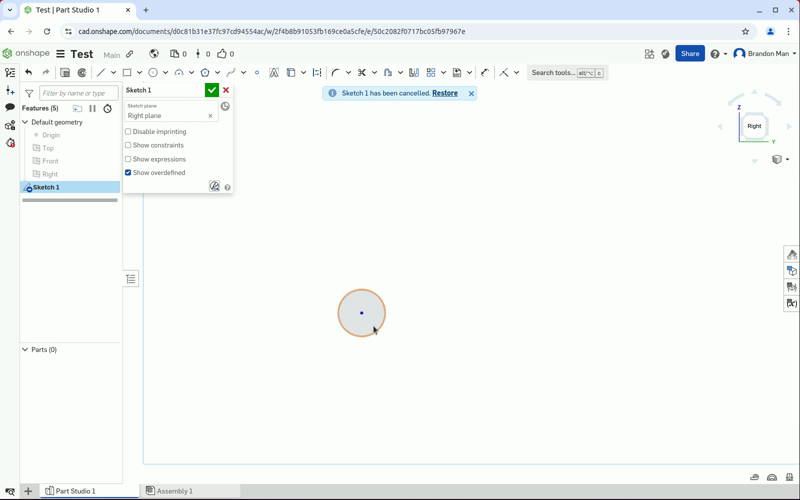
scroll(6)
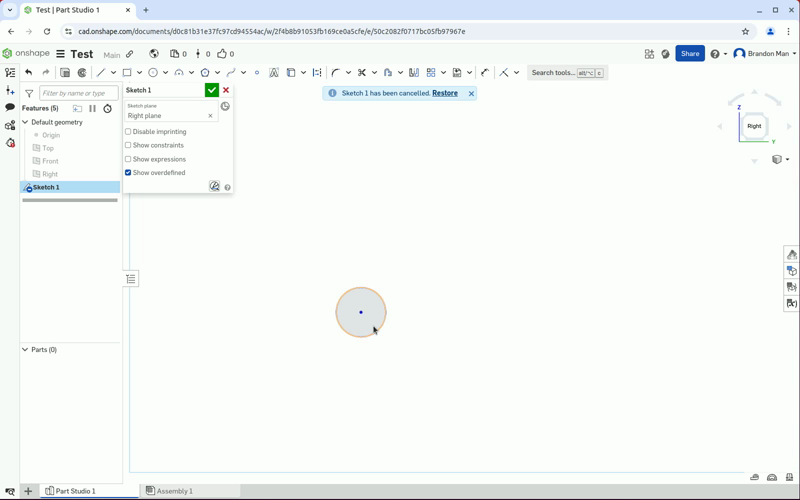
scroll(6)
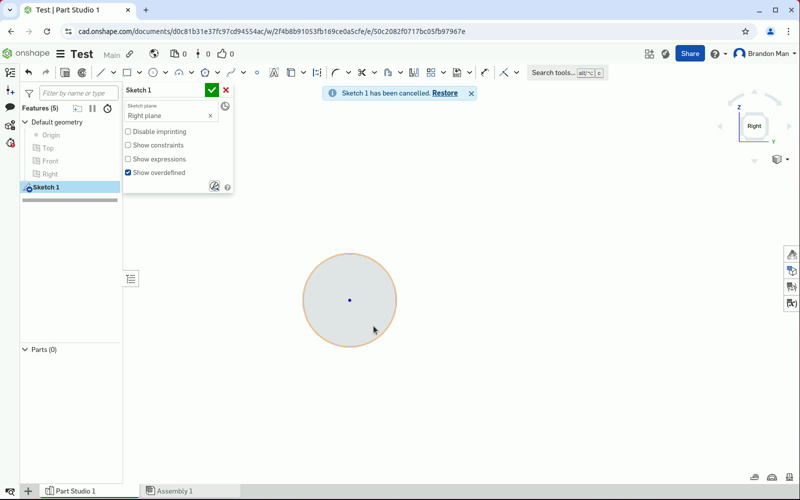
scroll(6)
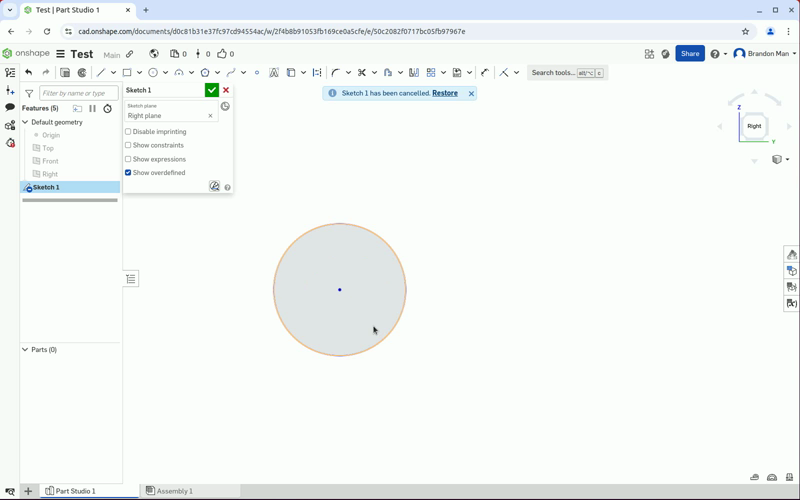
scroll(6)
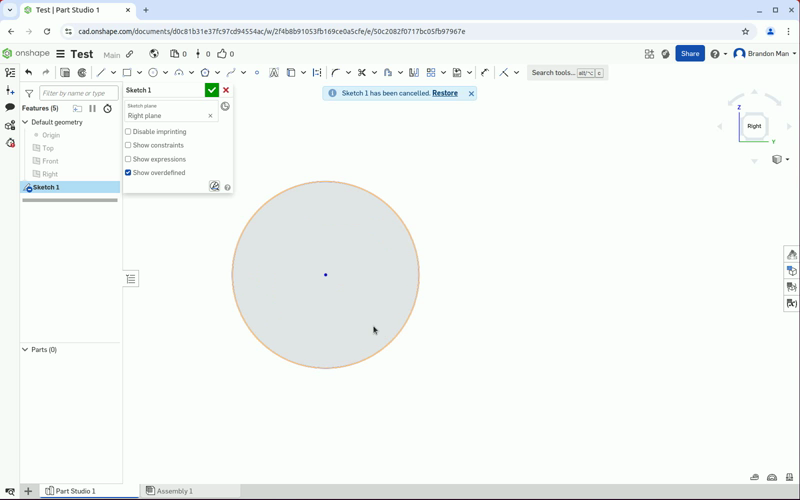
scroll(6)
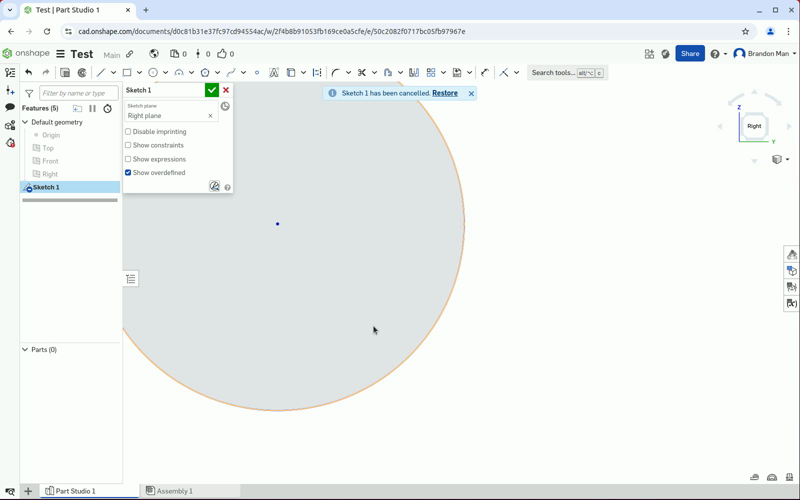
click(373, 325)
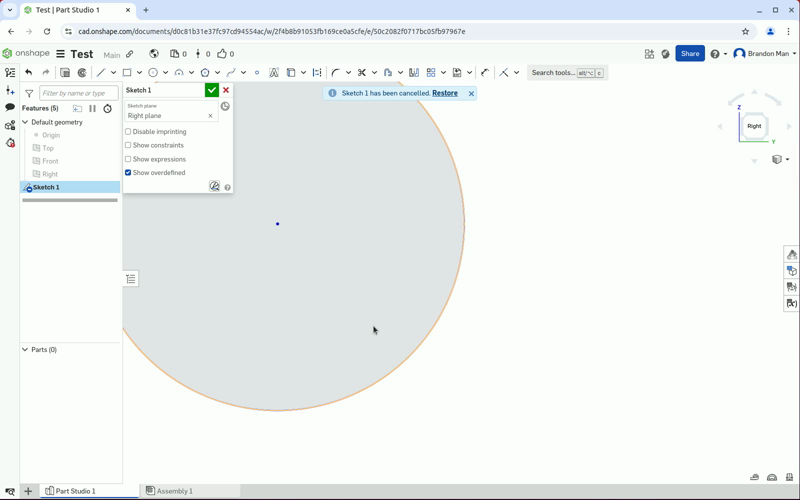
scroll(-6)
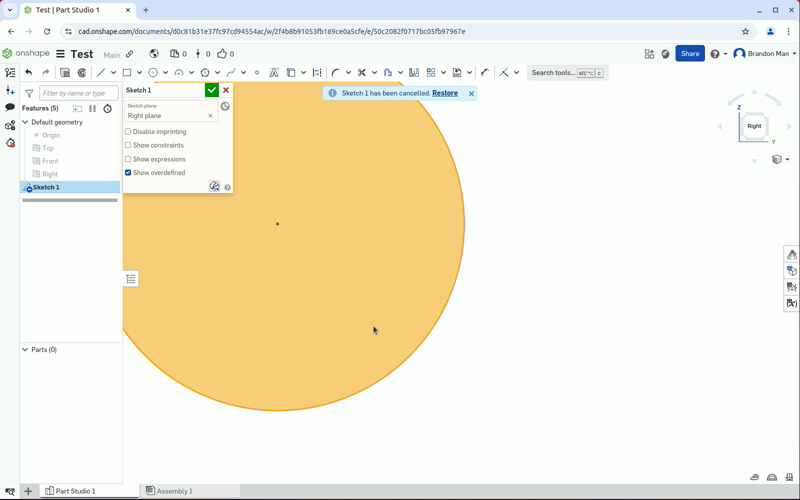
scroll(-6)
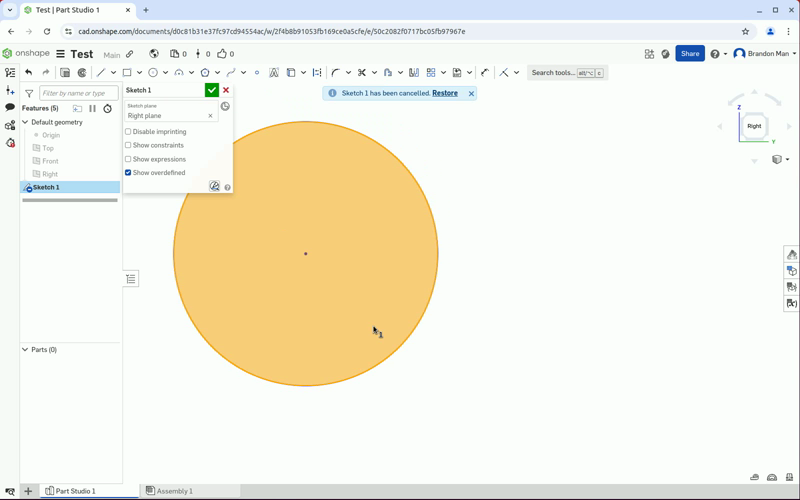
scroll(-6)
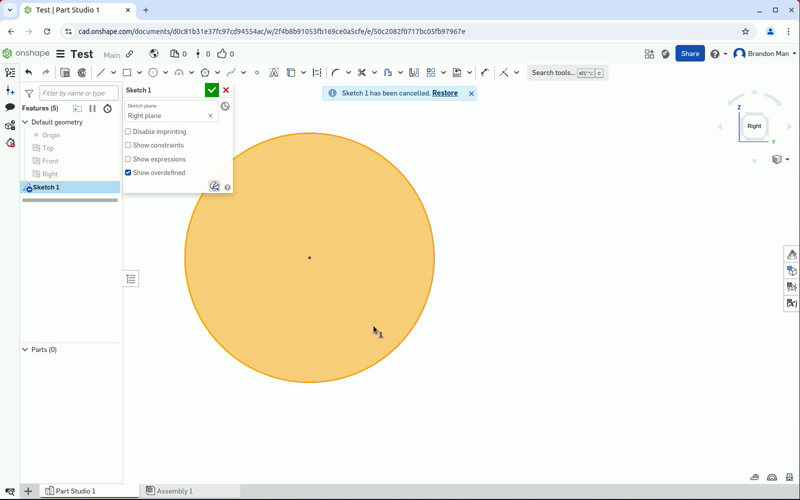
scroll(-6)
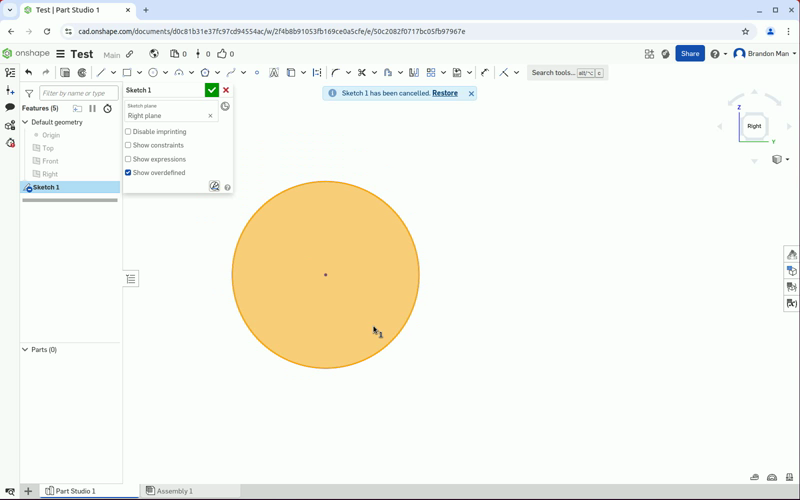
scroll(-6)
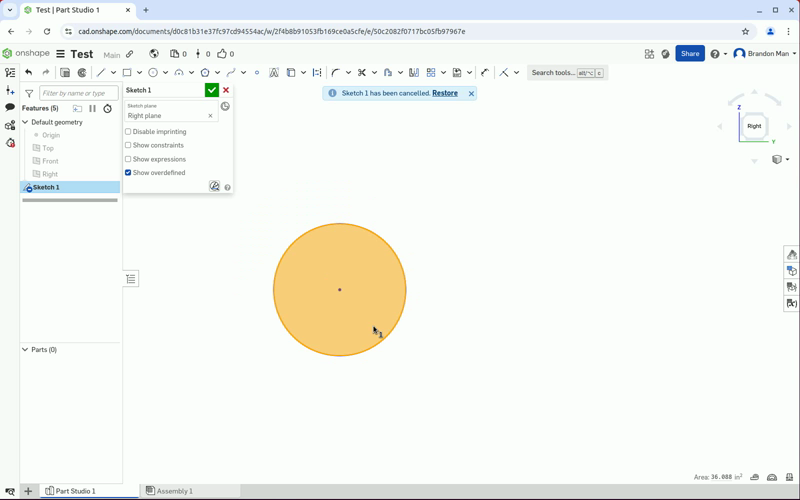
scroll(-6)
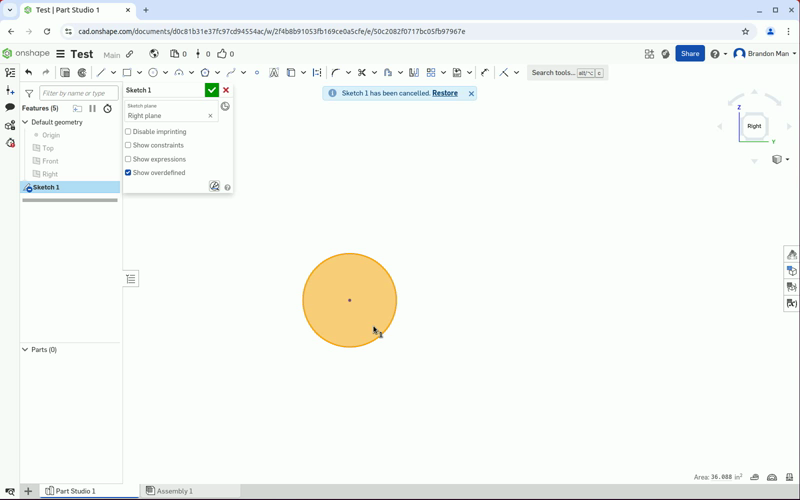
scroll(-6)
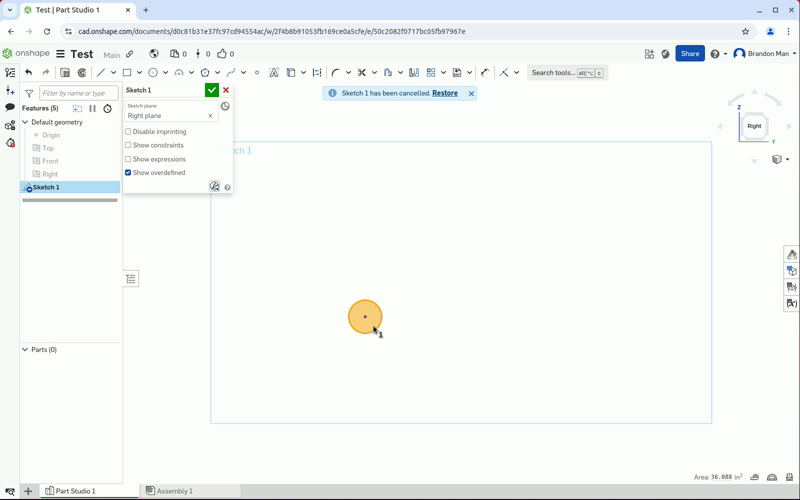
mouse_move(73, 352)
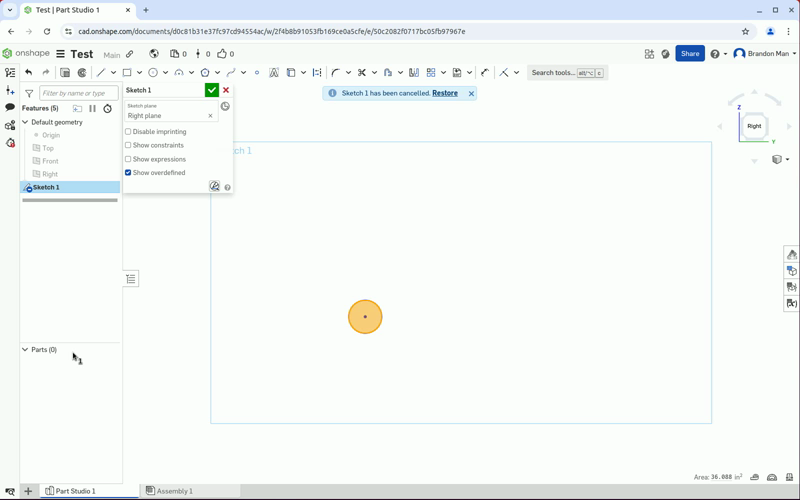
key(shift+y)
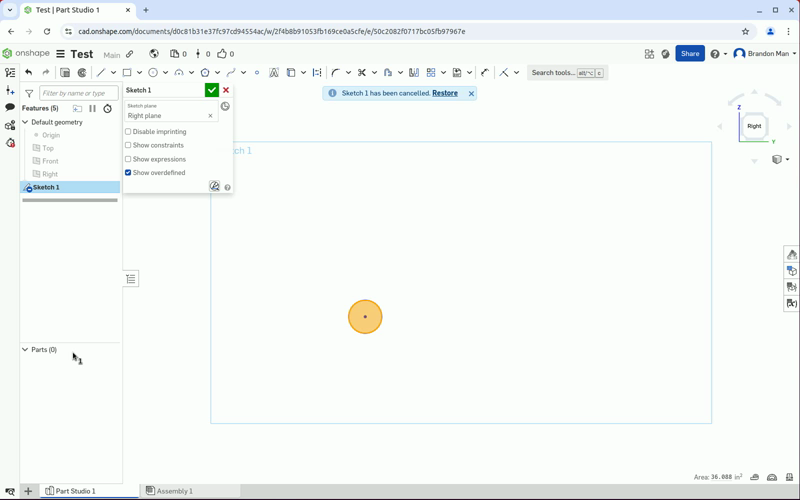
key(shift+e)
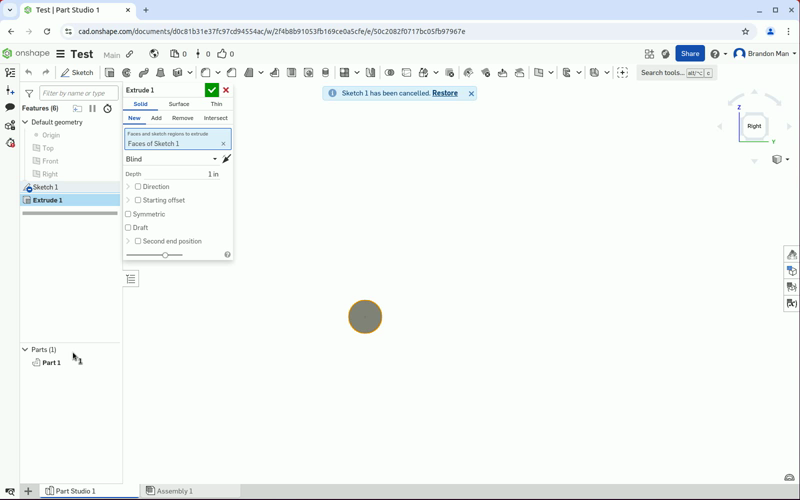
mouse_move(143, 106)
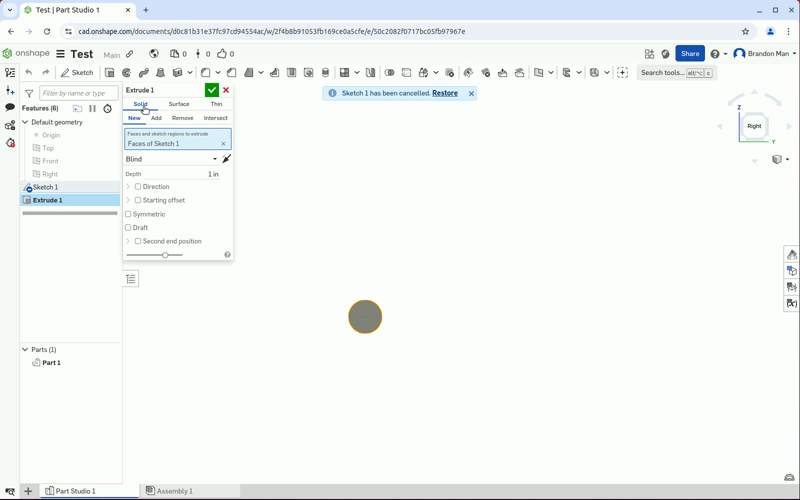
click(143, 106)
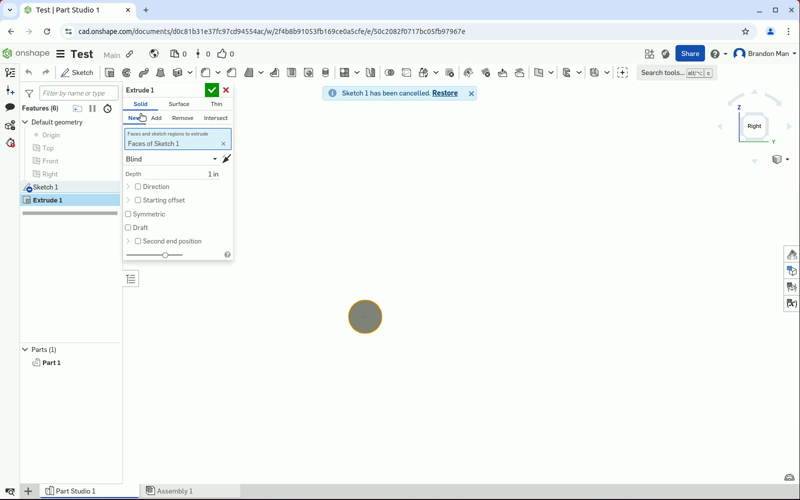
mouse_move(137, 120)
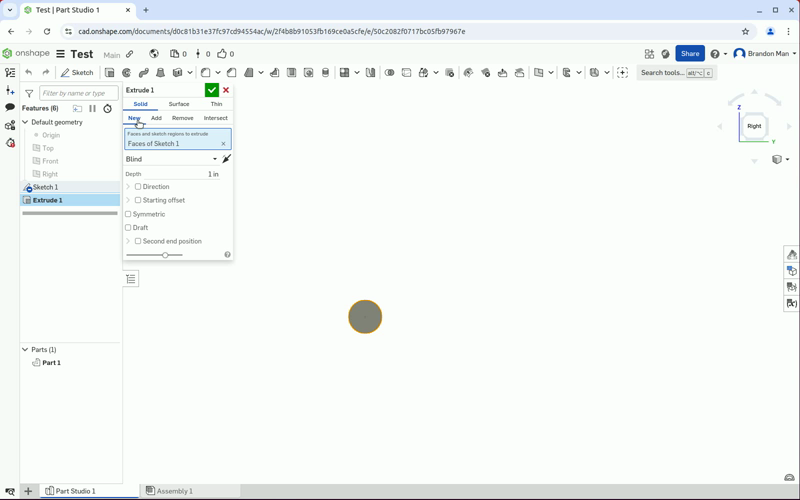
click(137, 120)
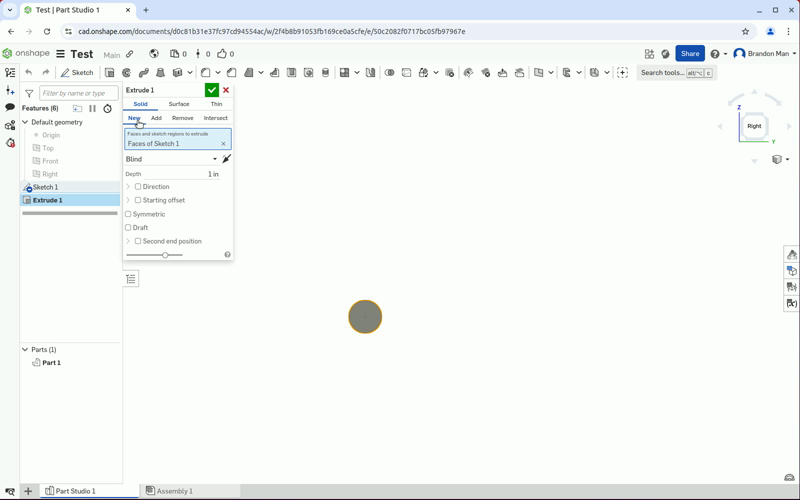
key(tab, 4)
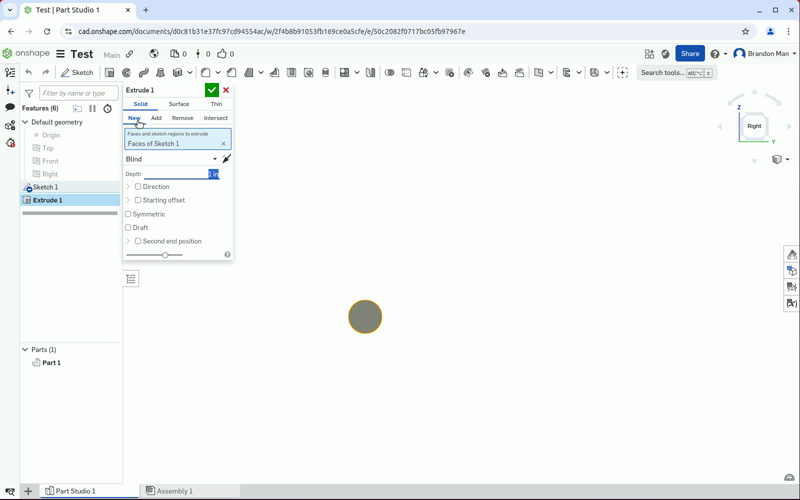
text(15.646)
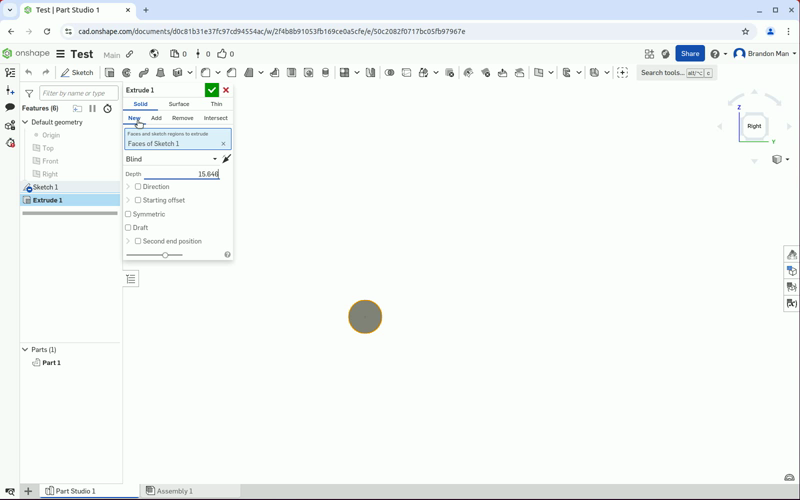
key(enter)
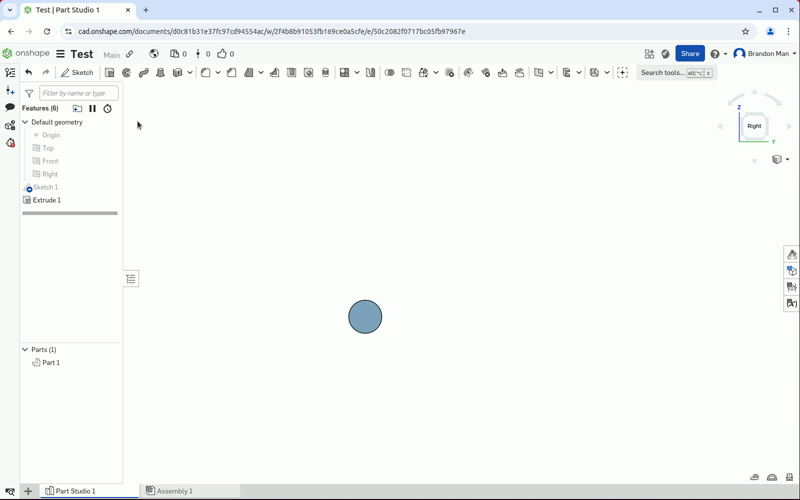
key(shift+h)
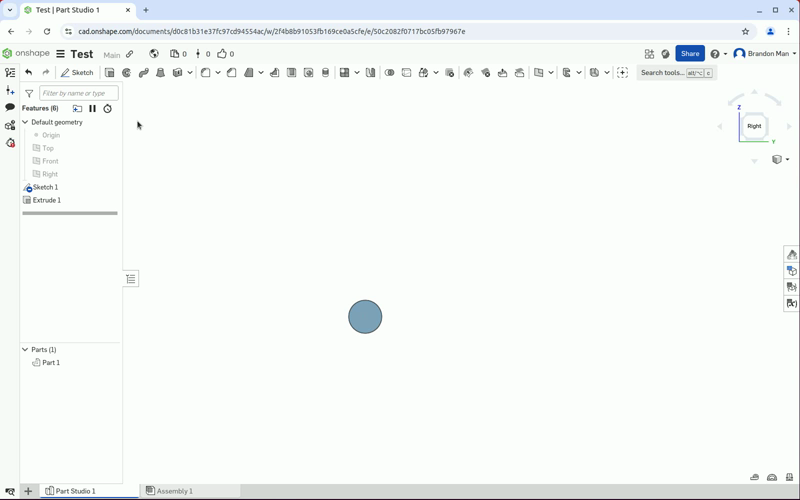
key(shift+h)
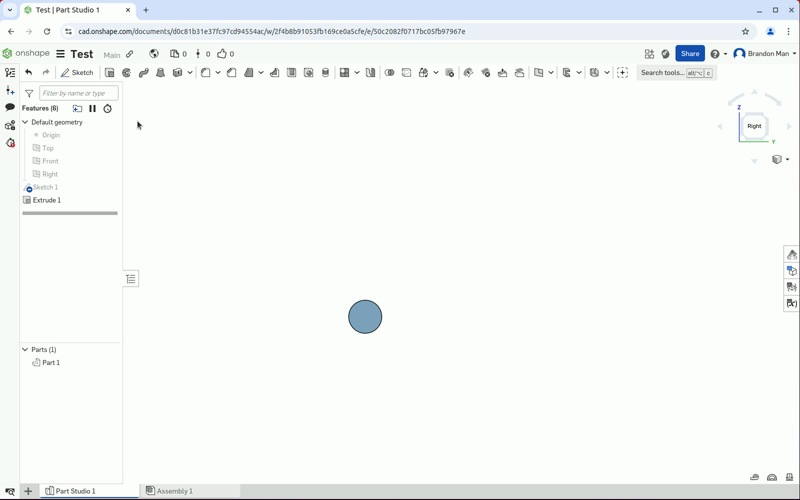
mouse_move(73, 189)
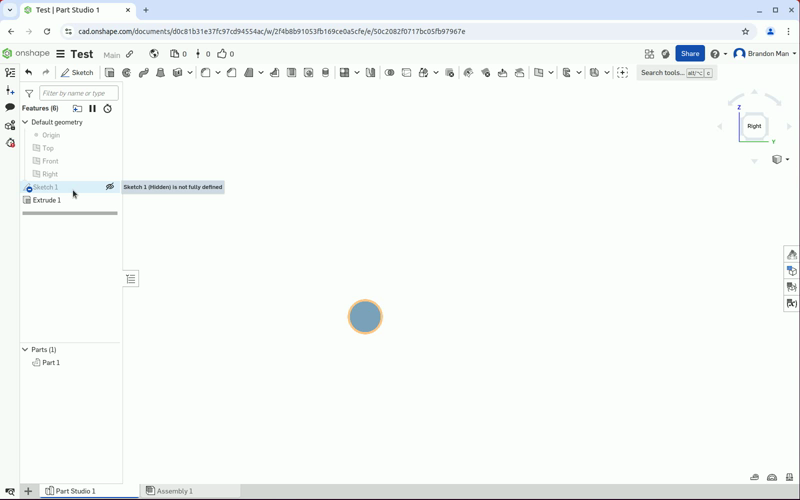
click(73, 189)
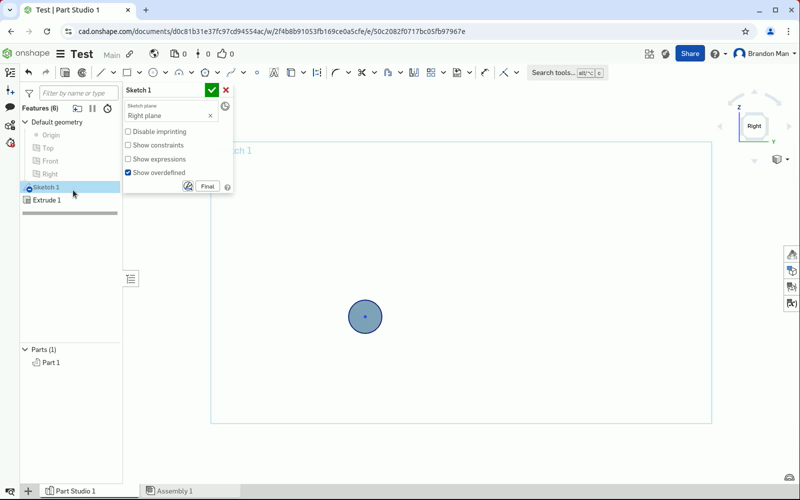
mouse_move(229, 92)
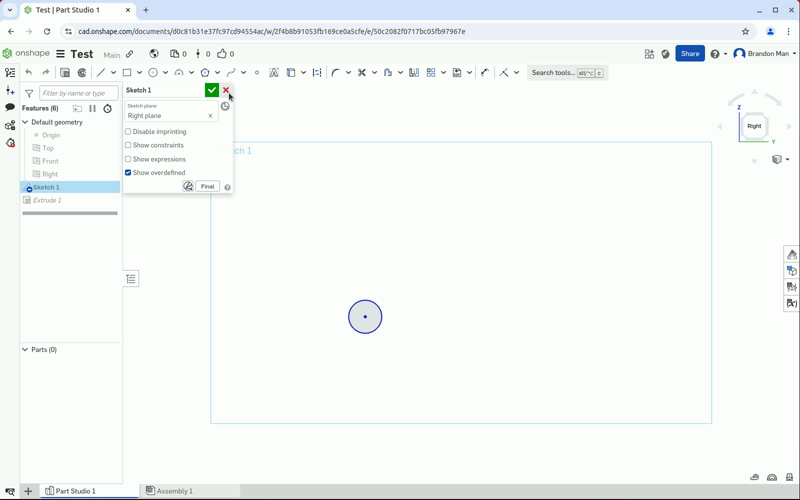
click(229, 92)
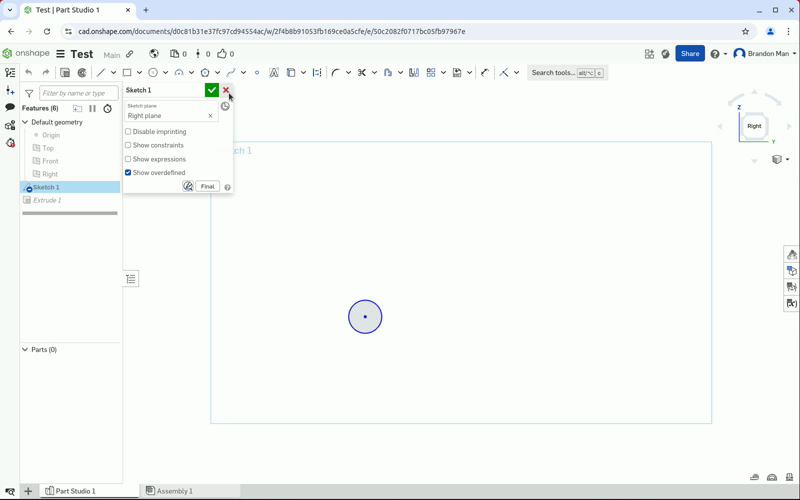
key(shift+s)
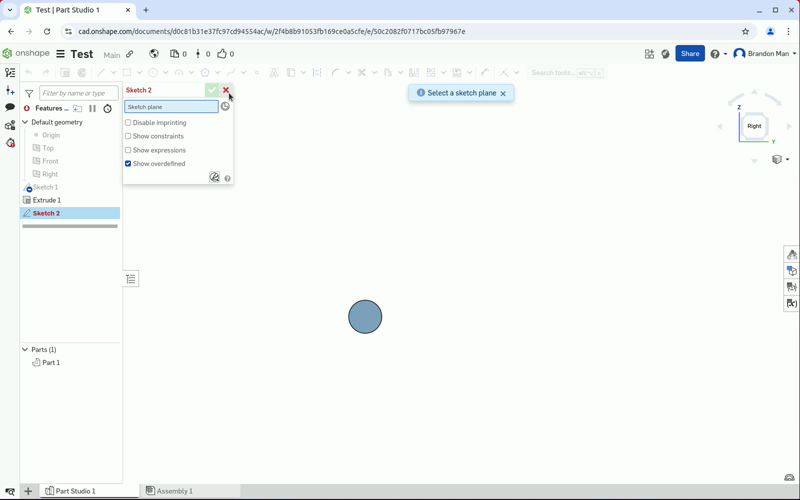
mouse_move(73, 176)
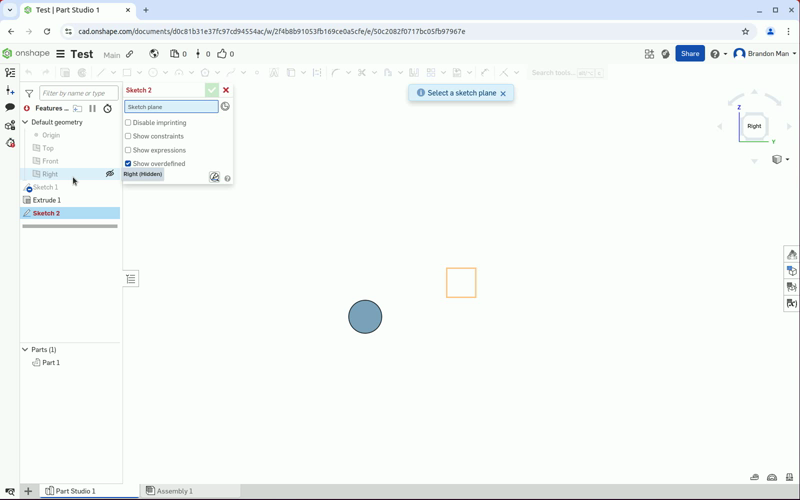
click(73, 176)
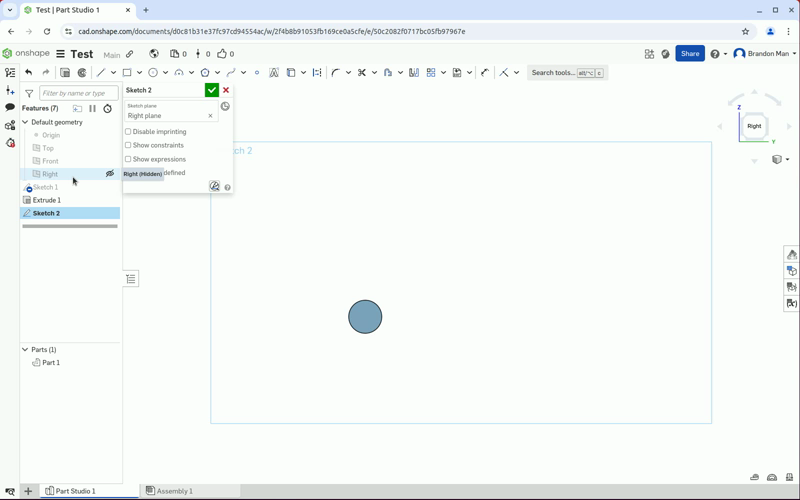
mouse_move(73, 352)
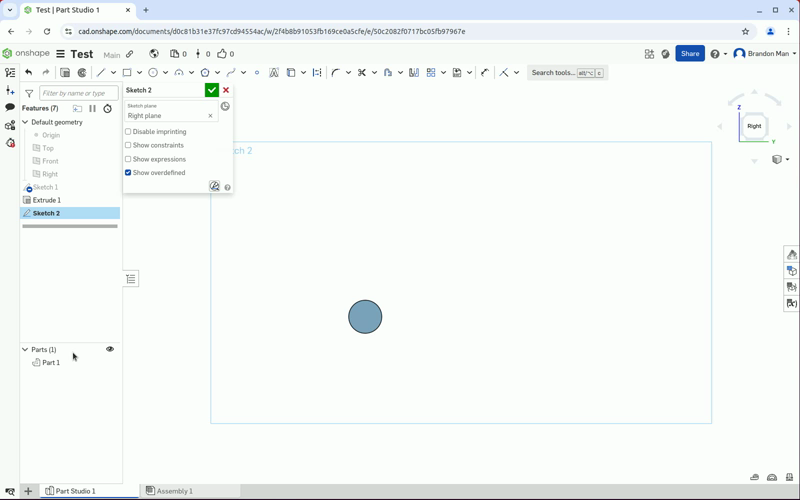
key(y)
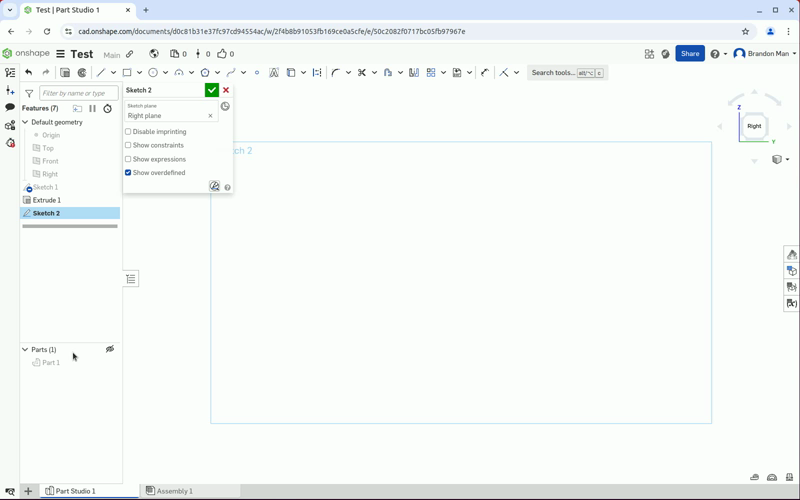
key(c)
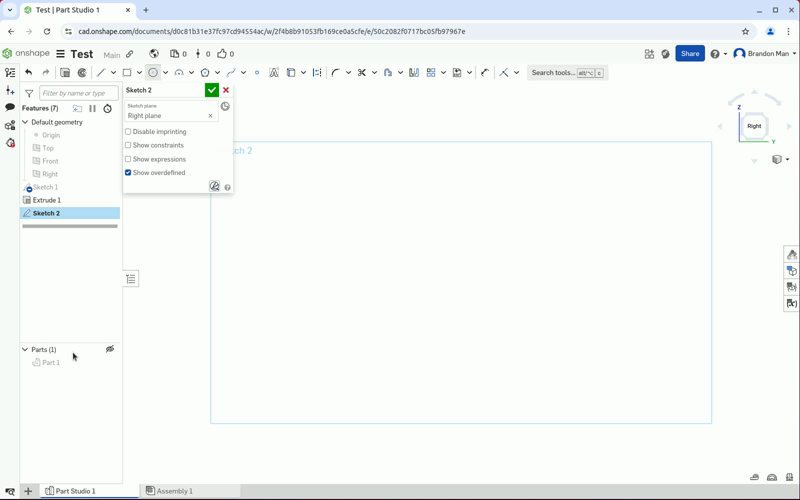
key_down(shift)
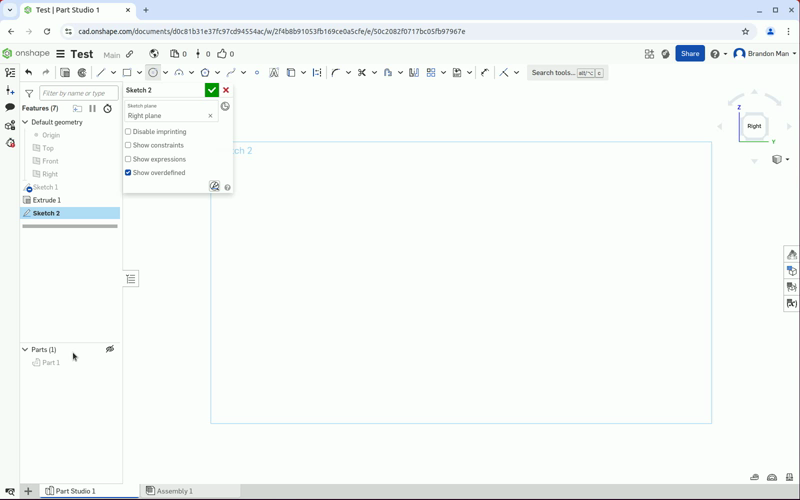
mouse_move(522, 316)
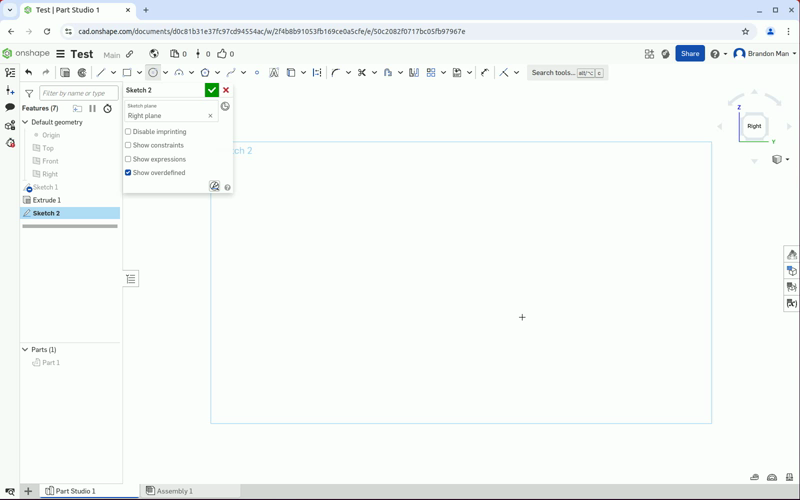
click(522, 316)
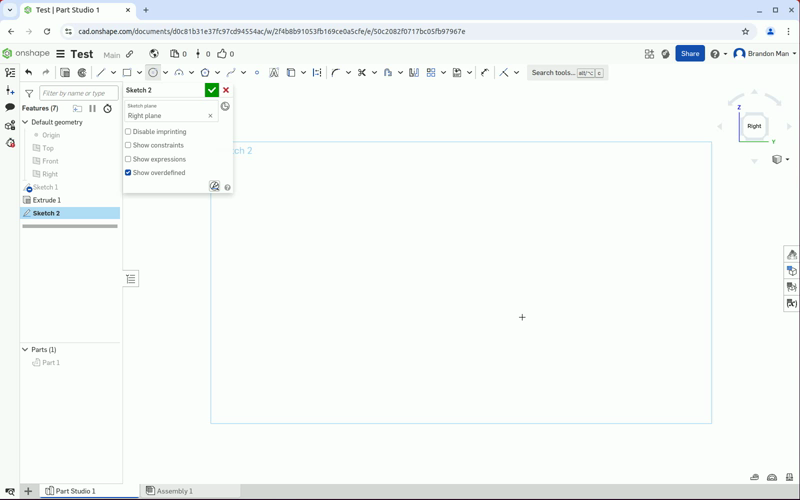
key_up(shift)
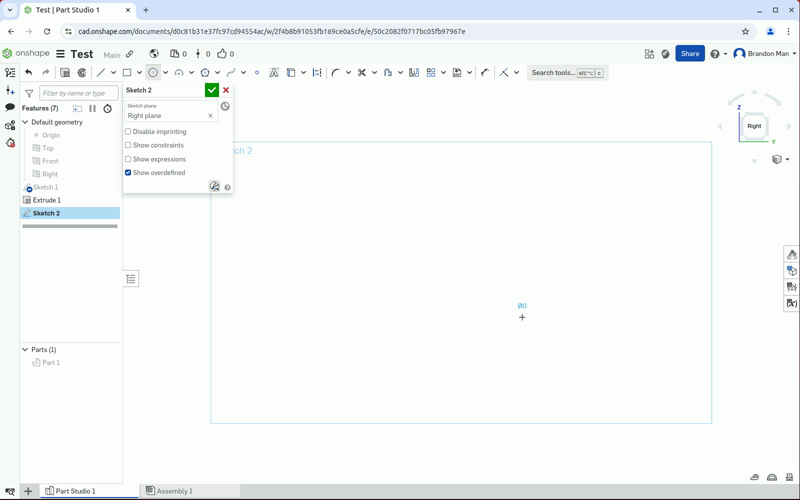
mouse_move(538, 316)
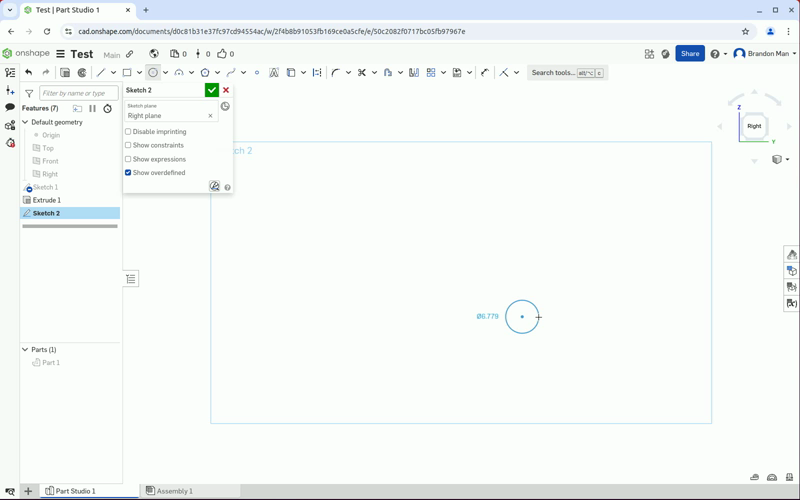
click(538, 316)
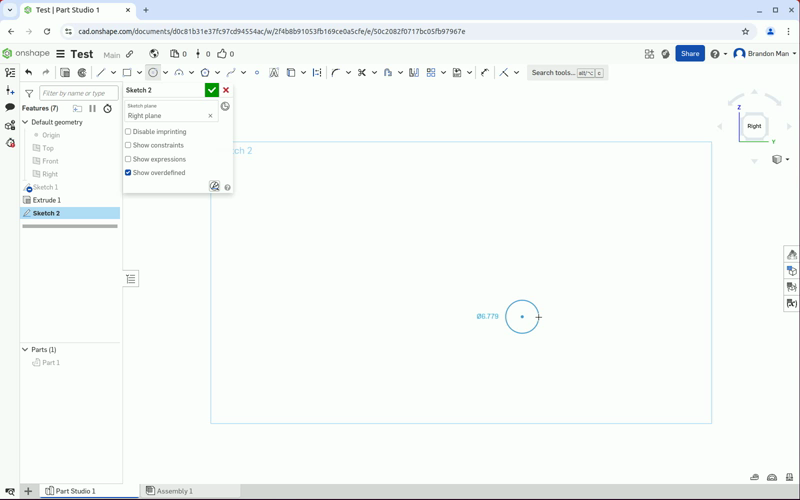
key(esc)
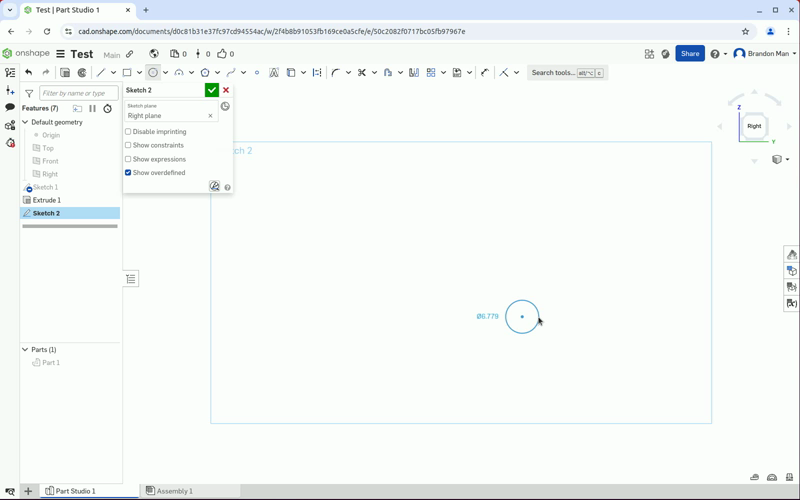
mouse_move(528, 324)
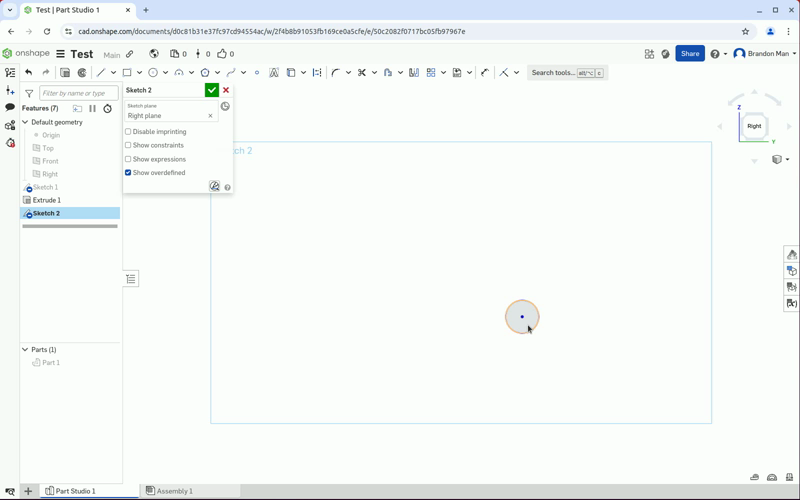
scroll(6)
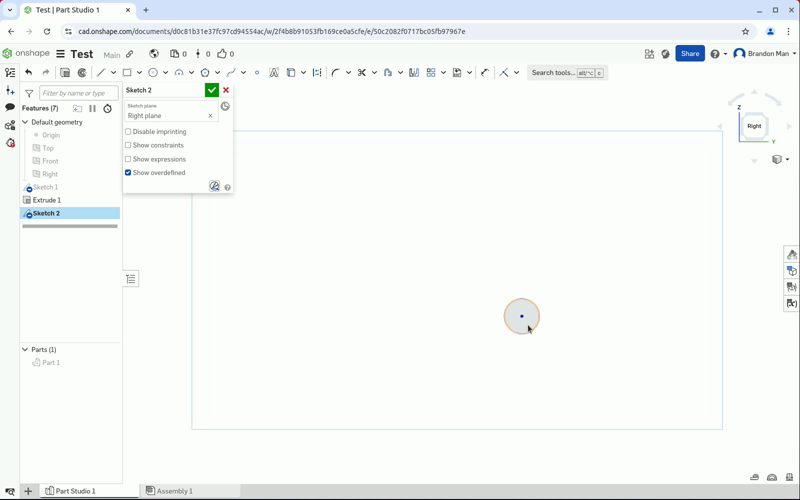
scroll(6)
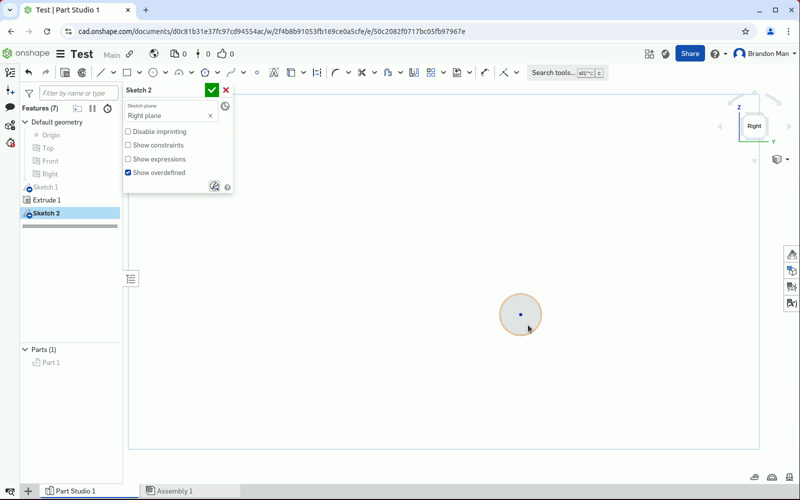
scroll(6)
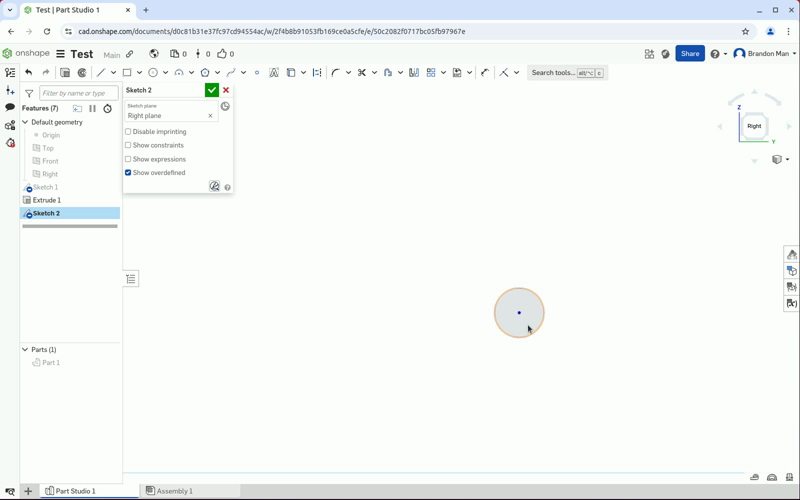
scroll(6)
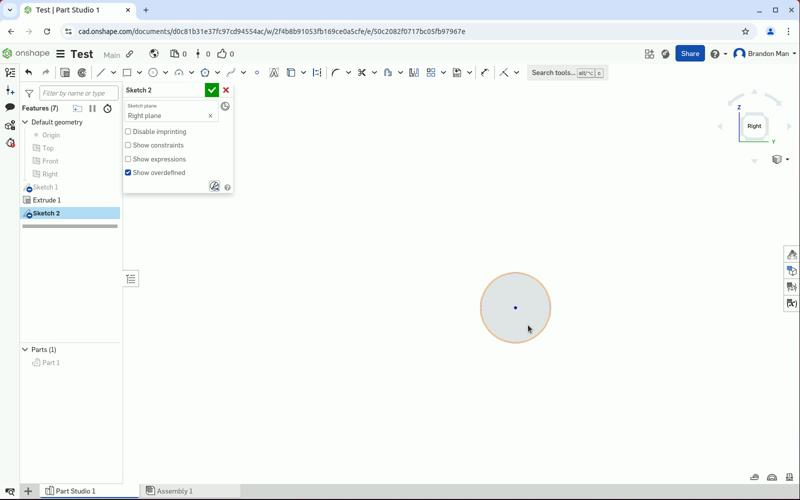
scroll(6)
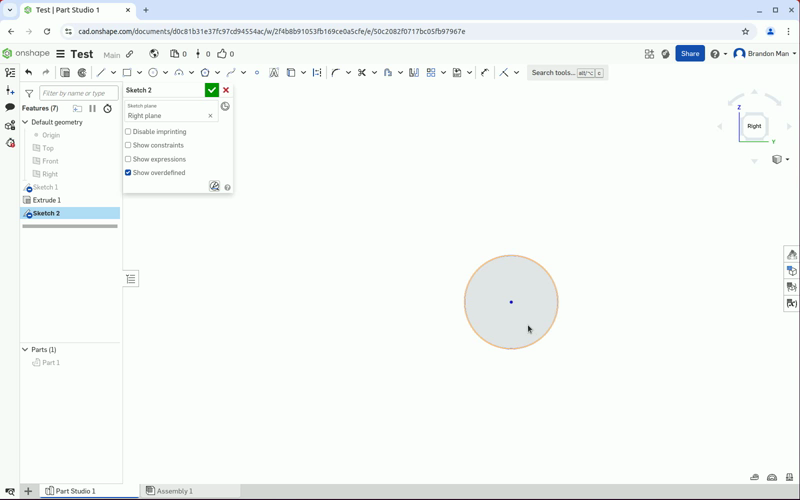
scroll(6)
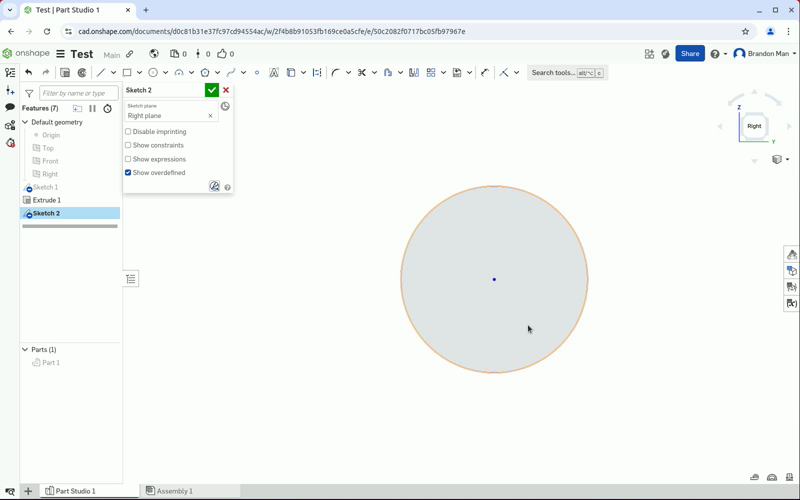
scroll(6)
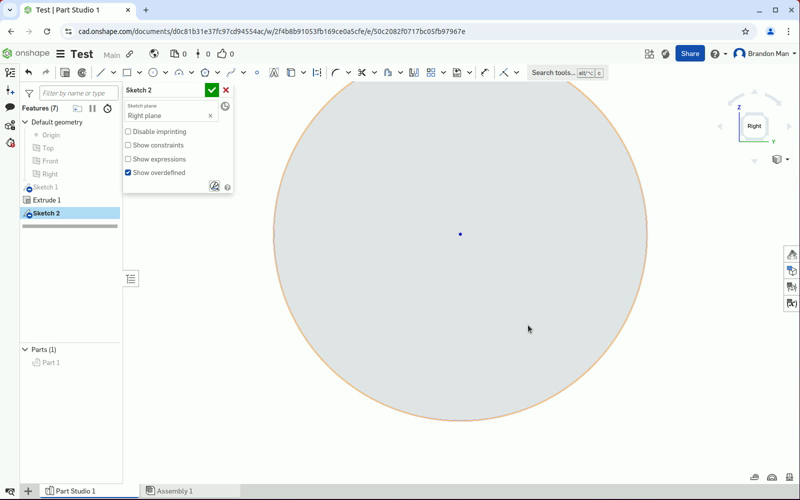
click(528, 324)
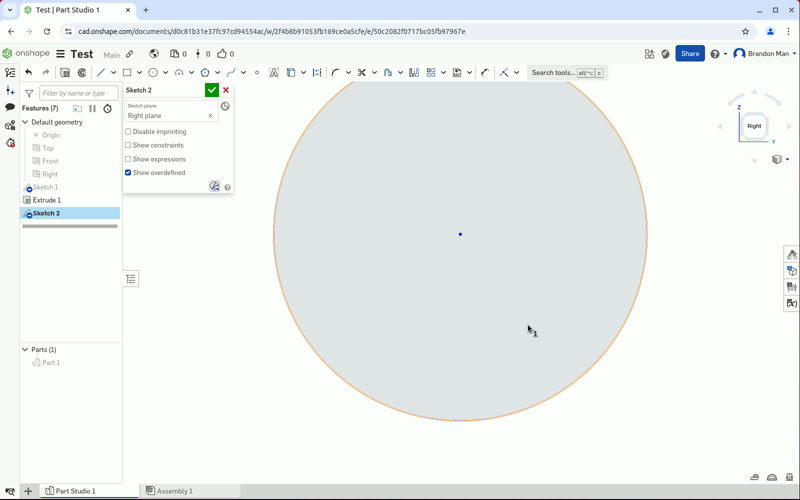
scroll(-6)
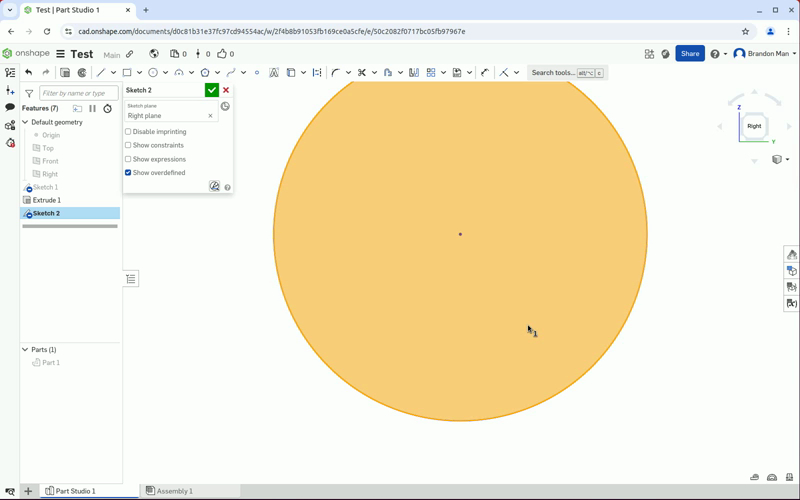
scroll(-6)
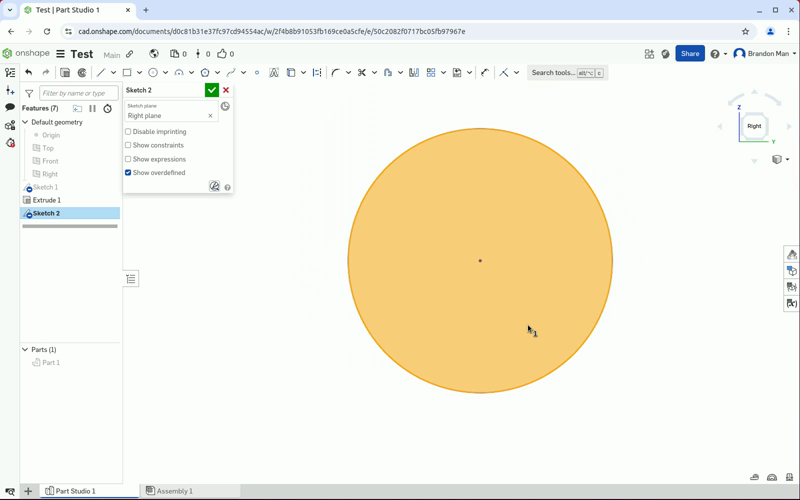
scroll(-6)
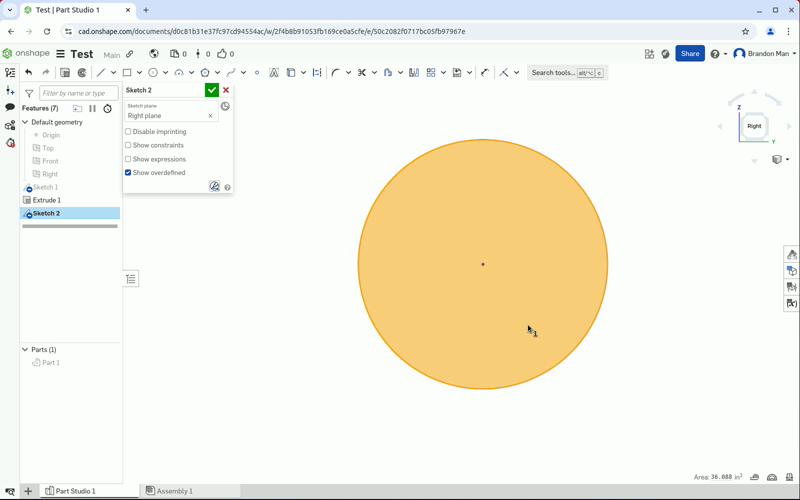
scroll(-6)
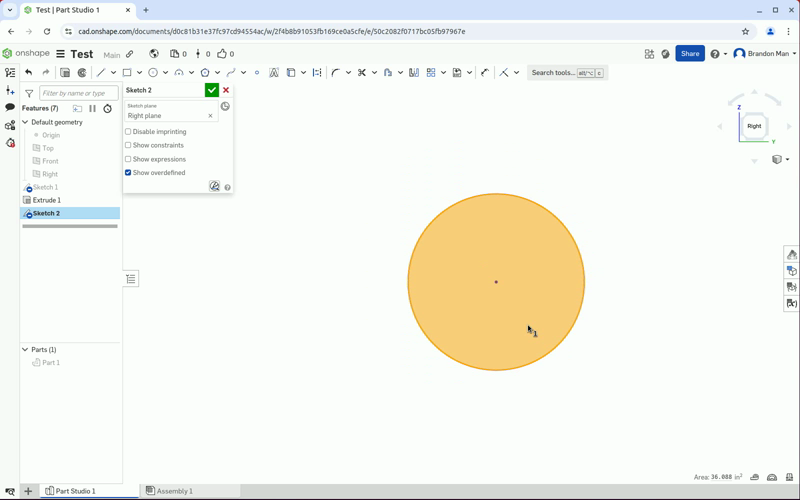
scroll(-6)
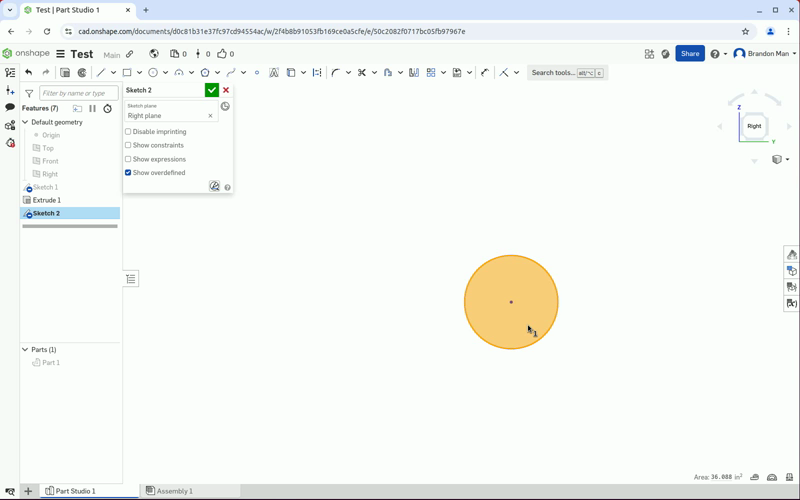
scroll(-6)
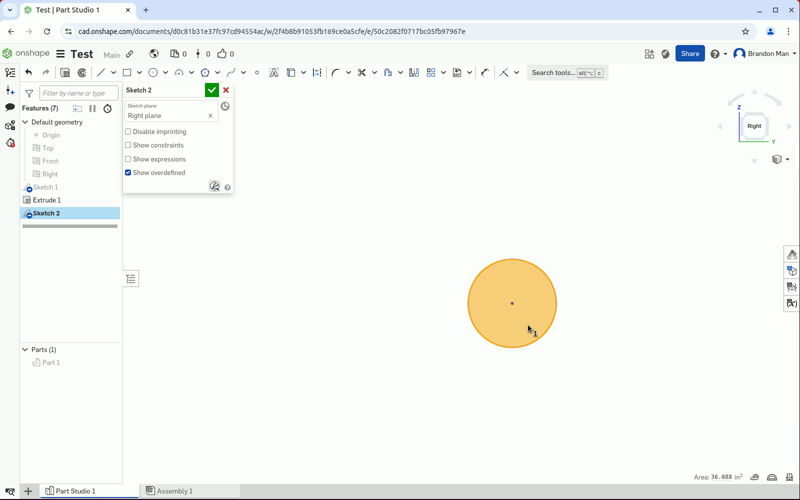
scroll(-6)
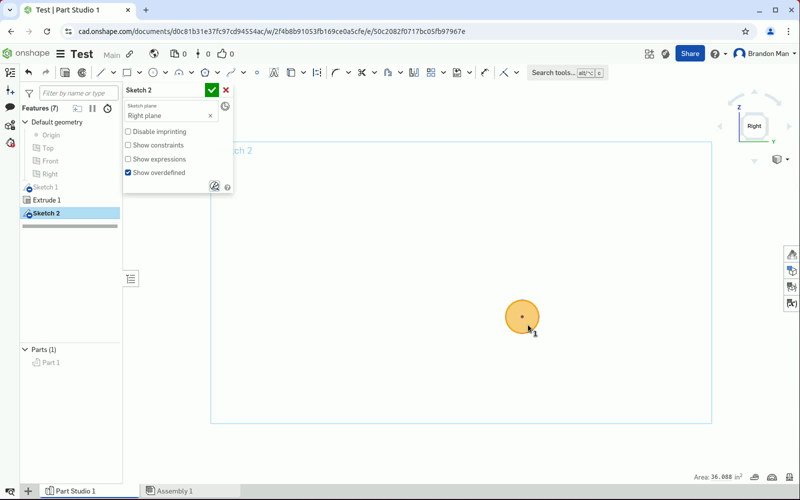
mouse_move(73, 352)
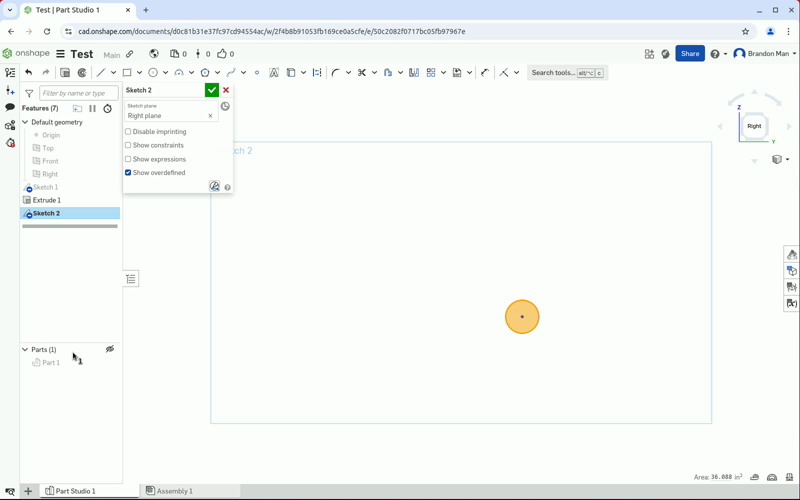
key(shift+y)
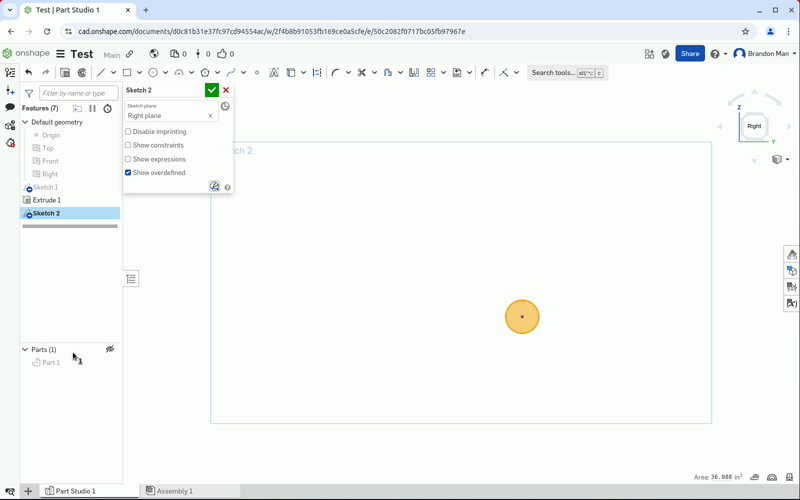
key(shift+e)
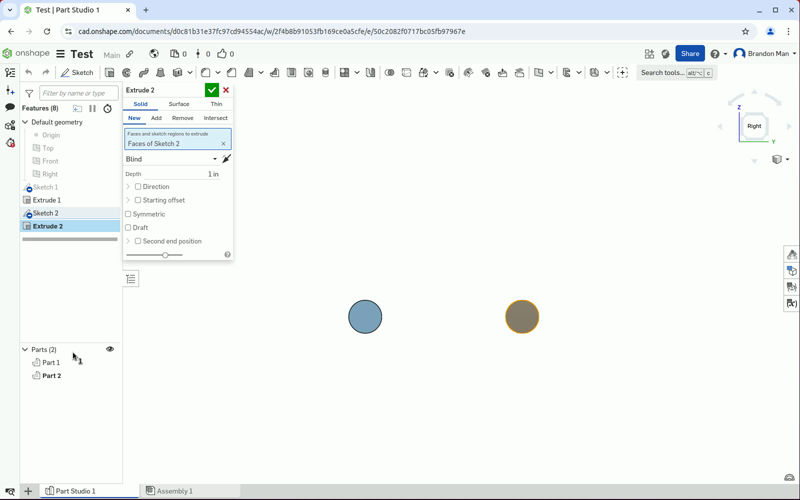
mouse_move(143, 106)
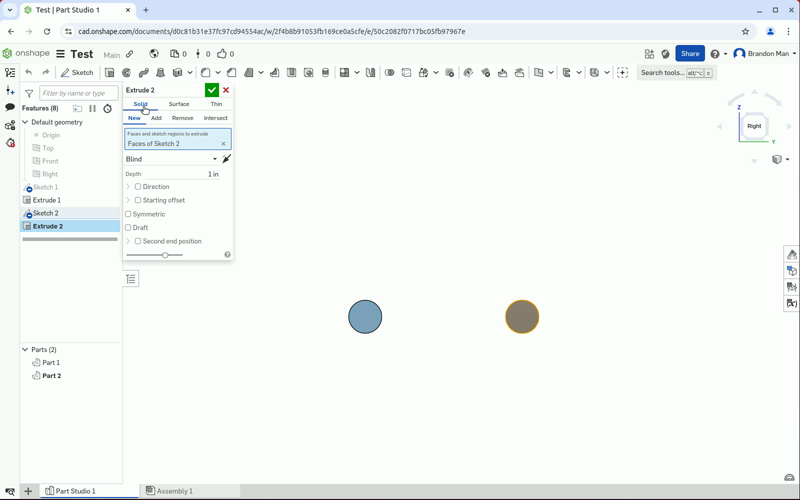
click(143, 106)
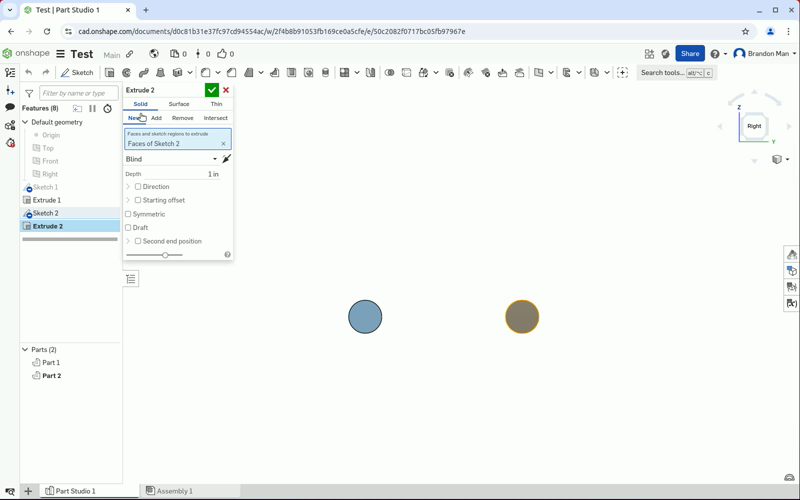
mouse_move(137, 120)
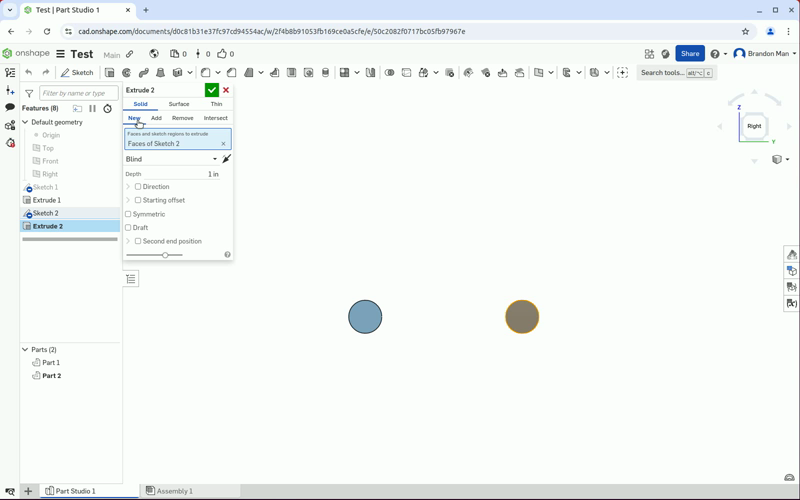
click(137, 120)
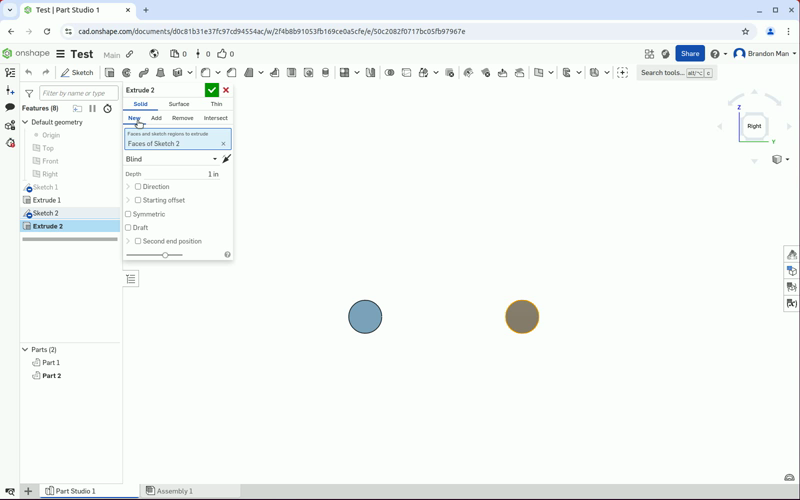
key(tab, 4)
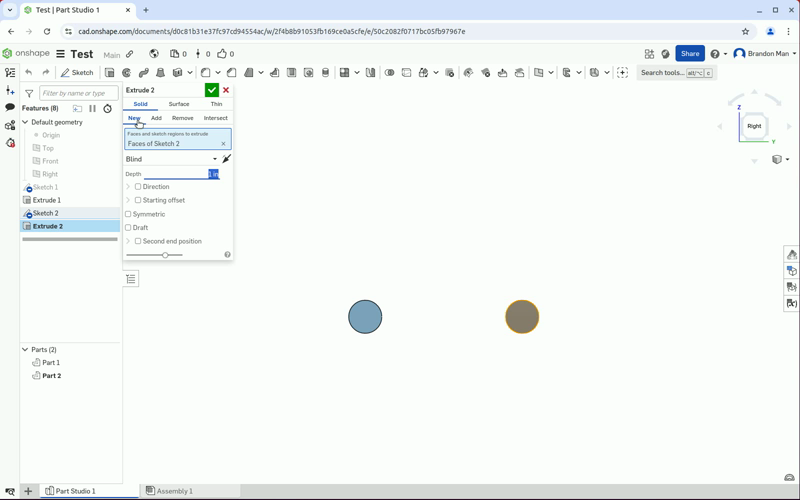
text(15.646)
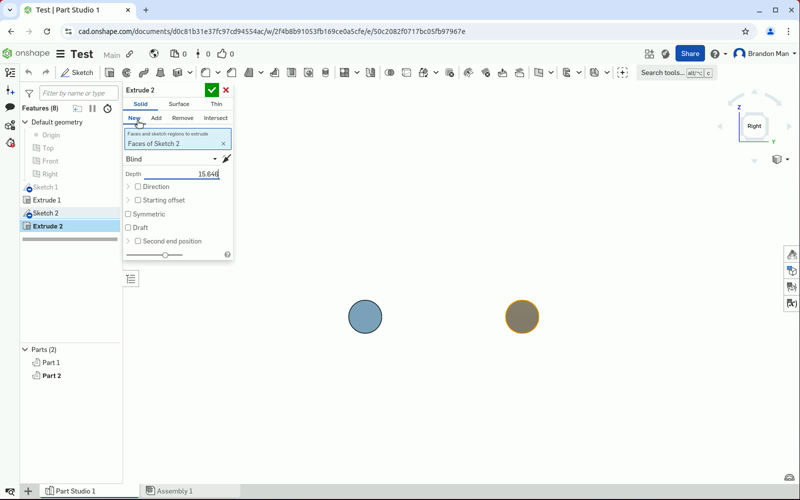
key(enter)
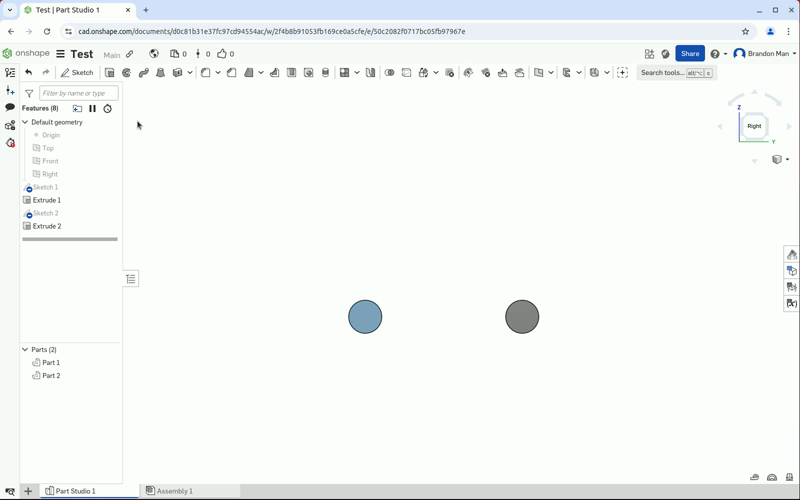
key(shift+h)
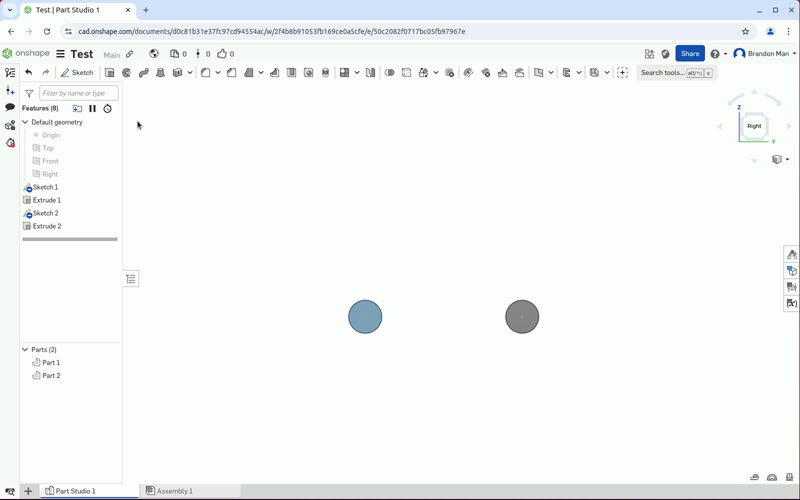
key(shift+h)
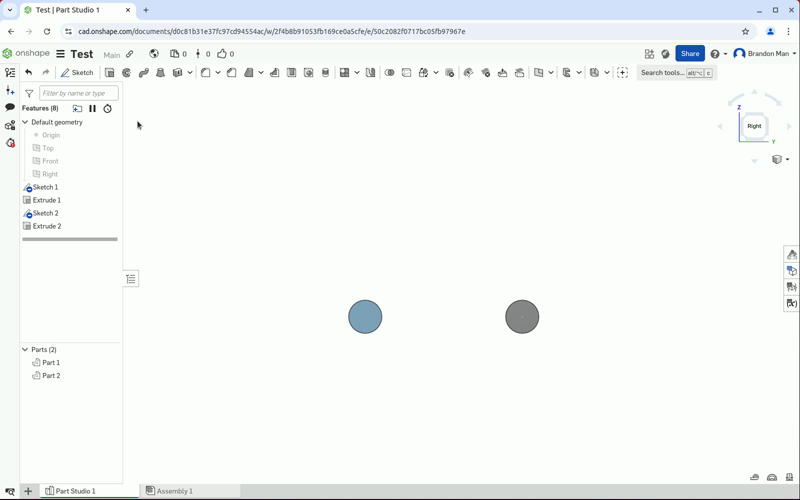
key(shift+7)
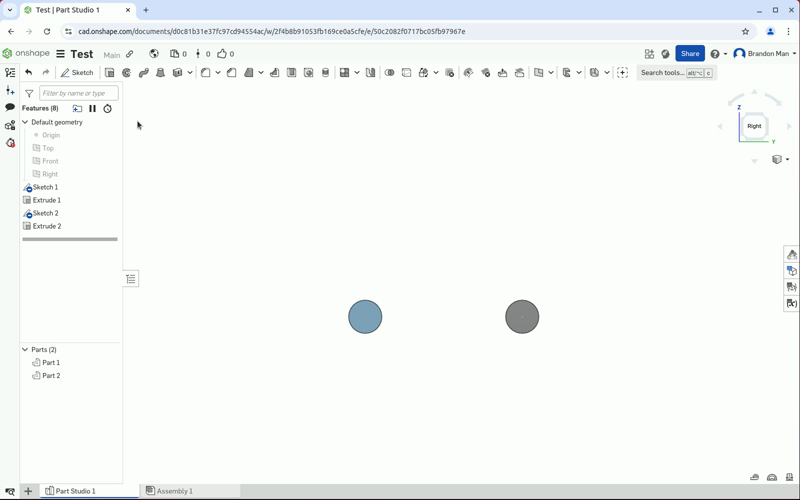
key(right, 2)
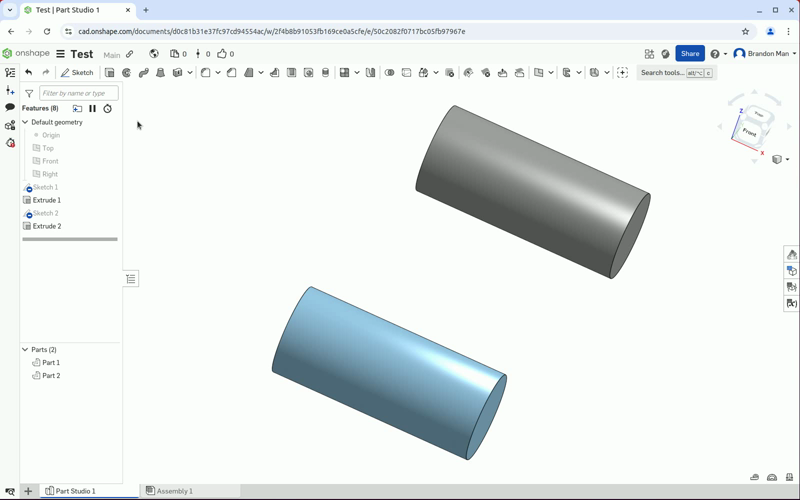
key(down, 2)
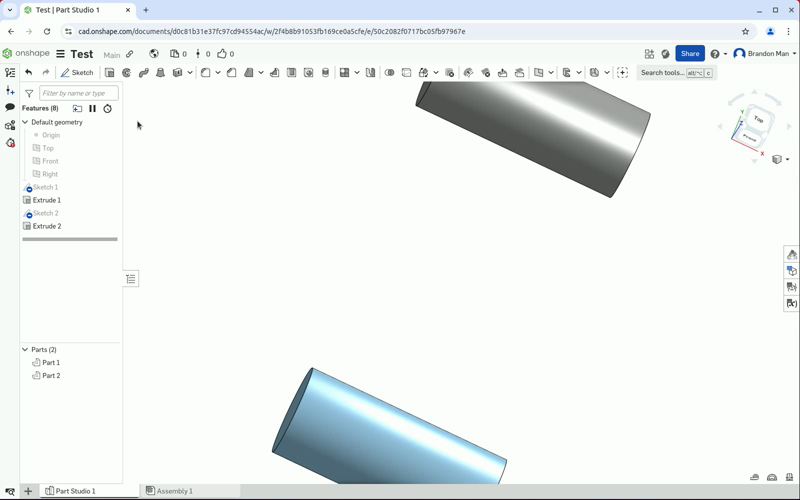
key(up, 2)
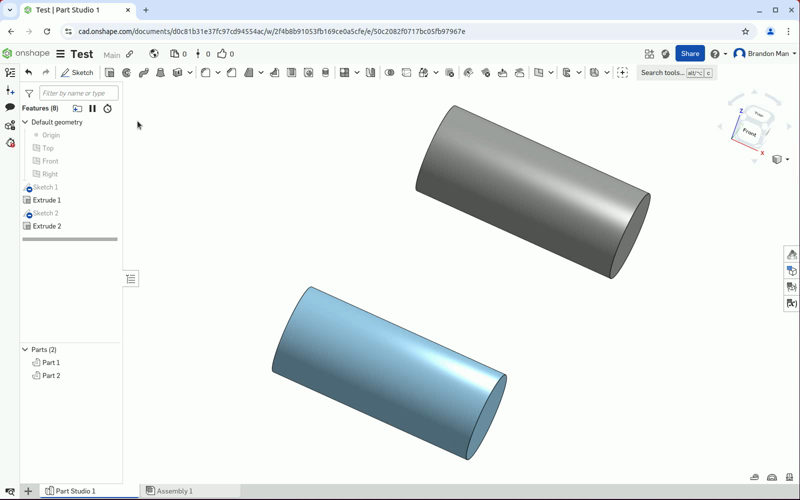
key(left, 2)
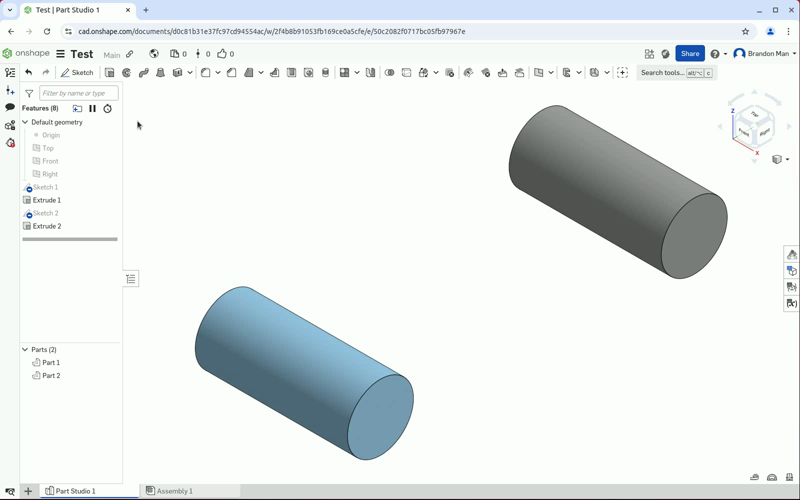
mouse_move(73, 189)
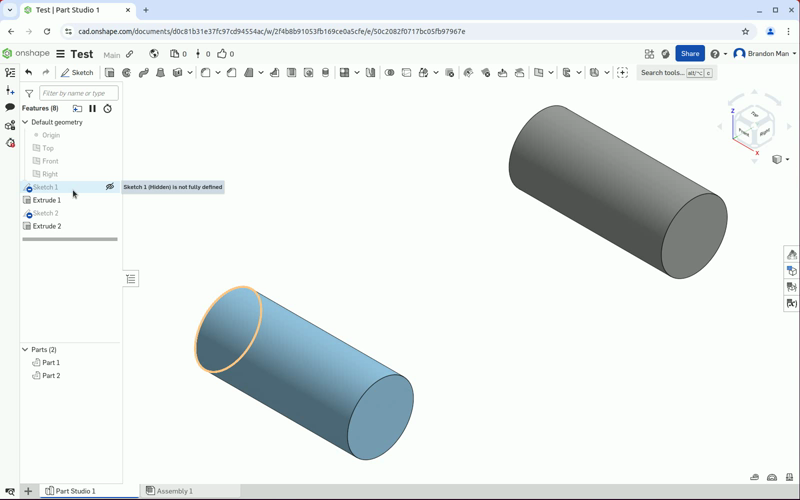
click(73, 189)